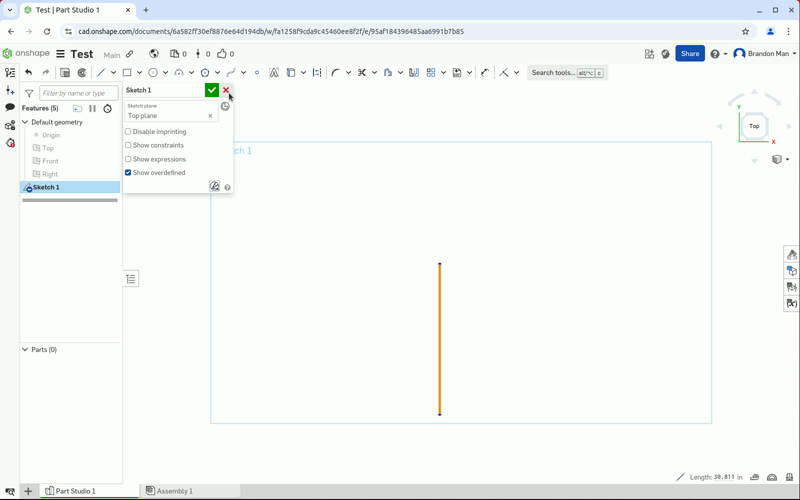
key(shift+h)
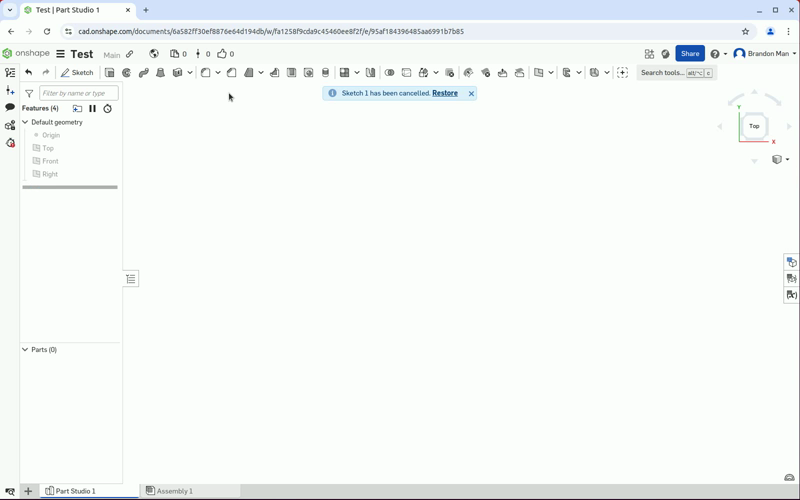
mouse_move(73, 352)
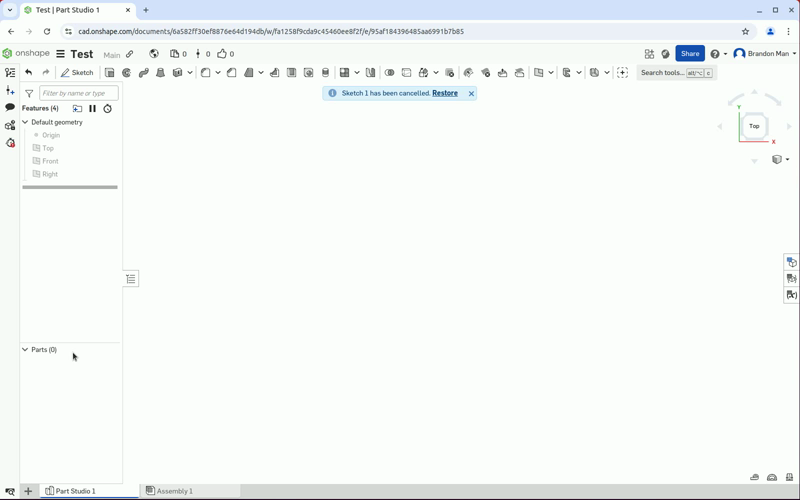
key(y)
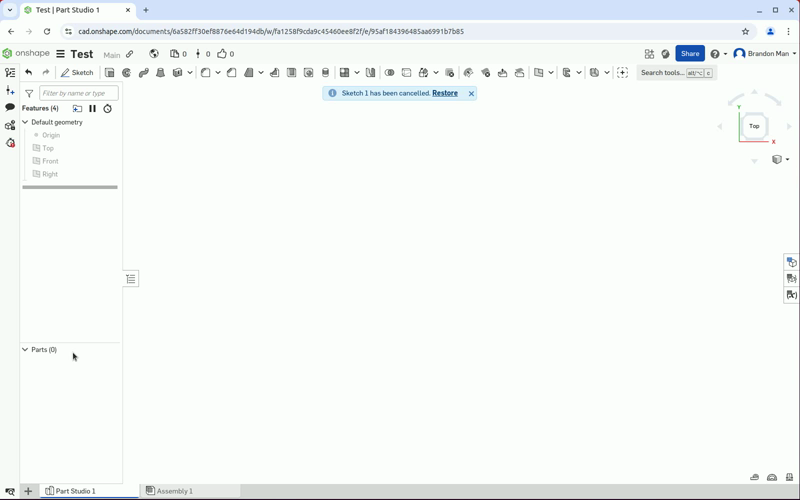
key(shift+p)
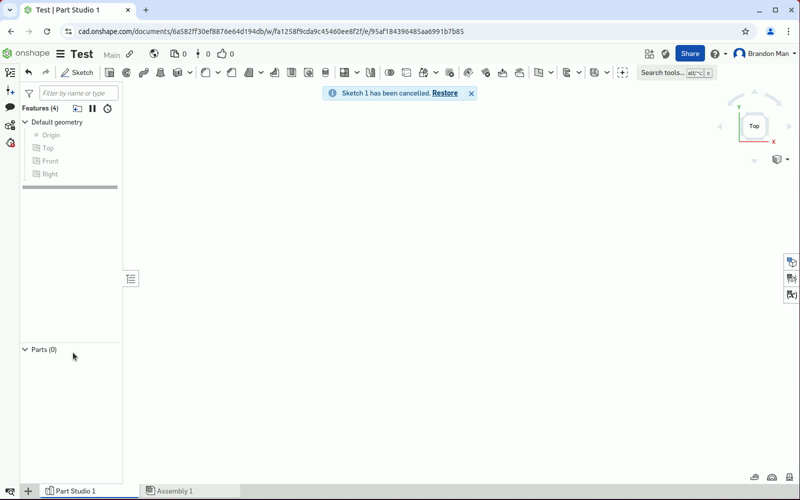
key(space)
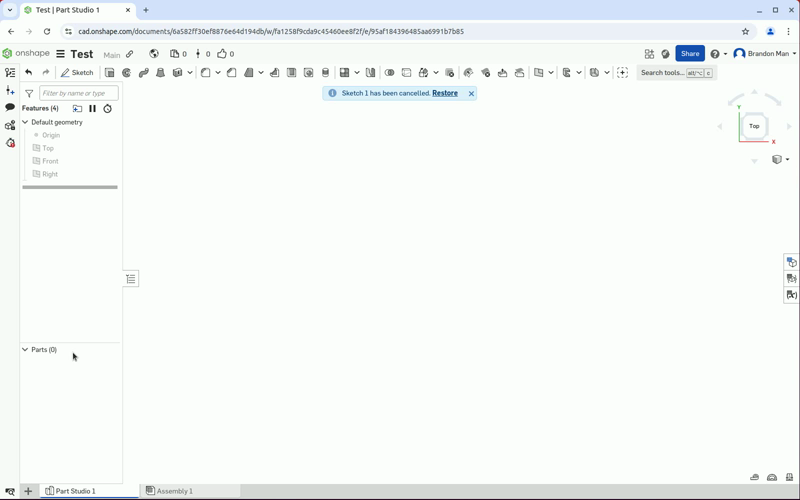
key_down(shift)
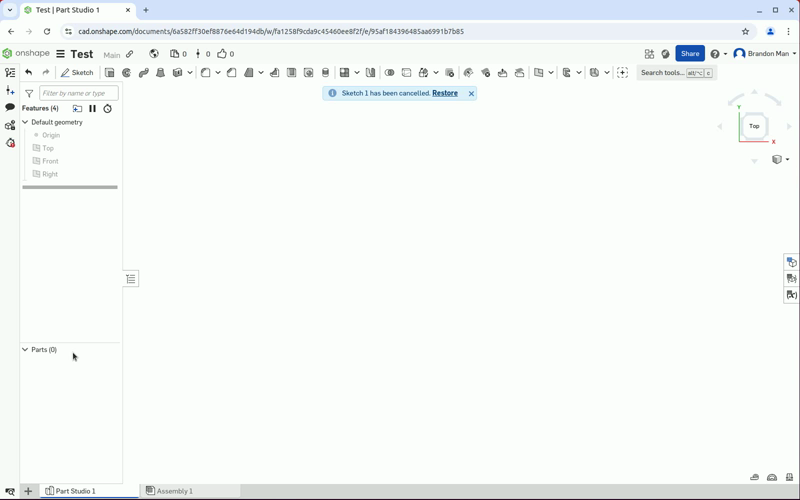
key(up)
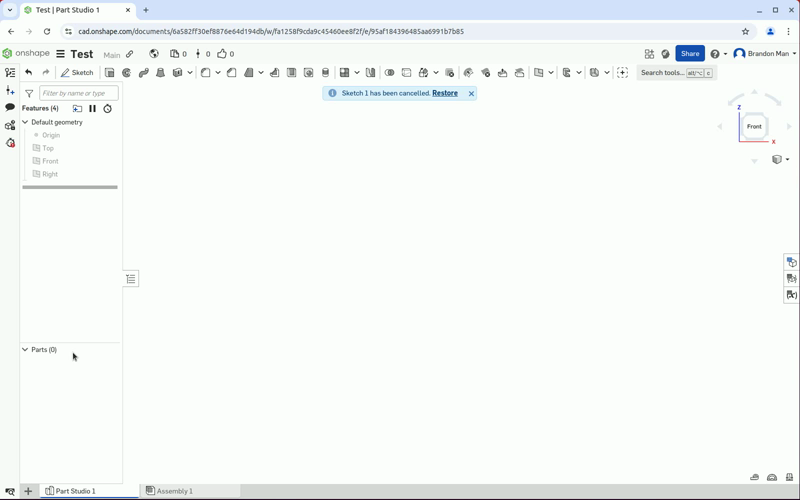
key_up(shift)
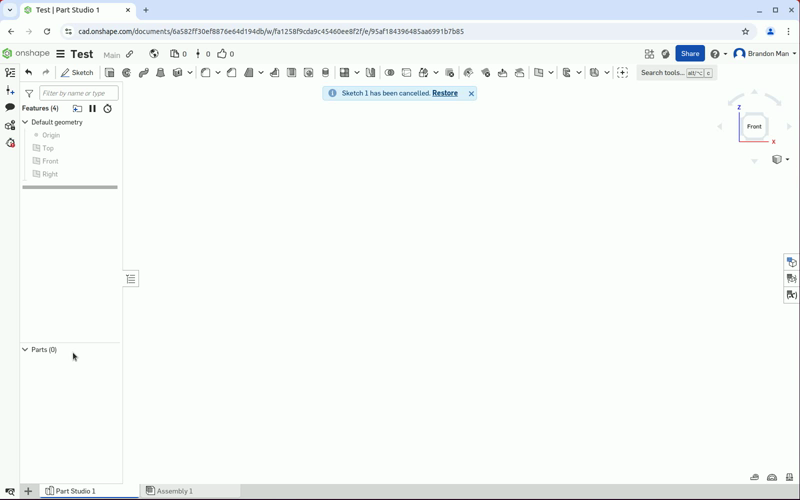
mouse_move(73, 352)
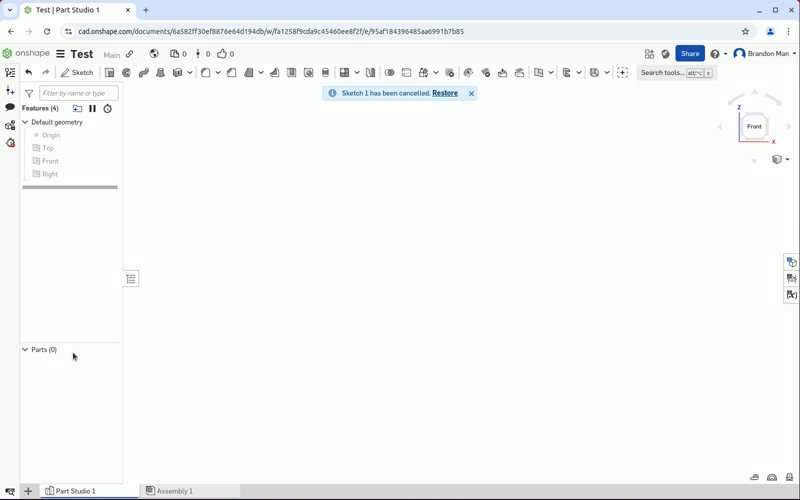
key(shift+y)
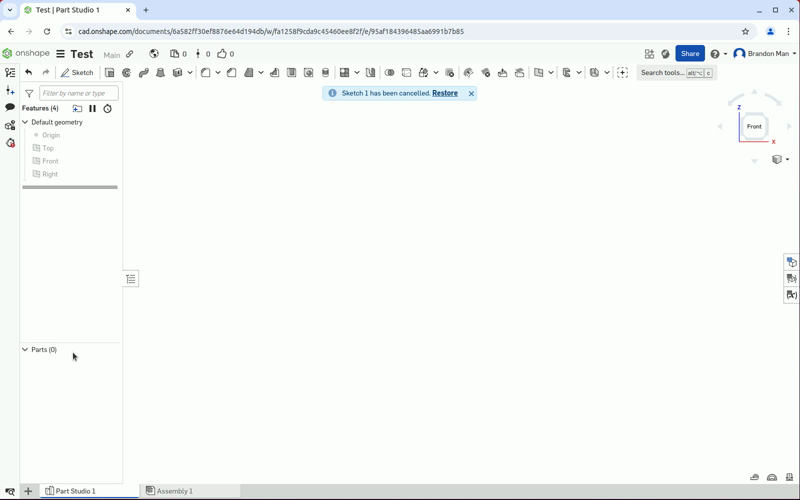
key(shift+s)
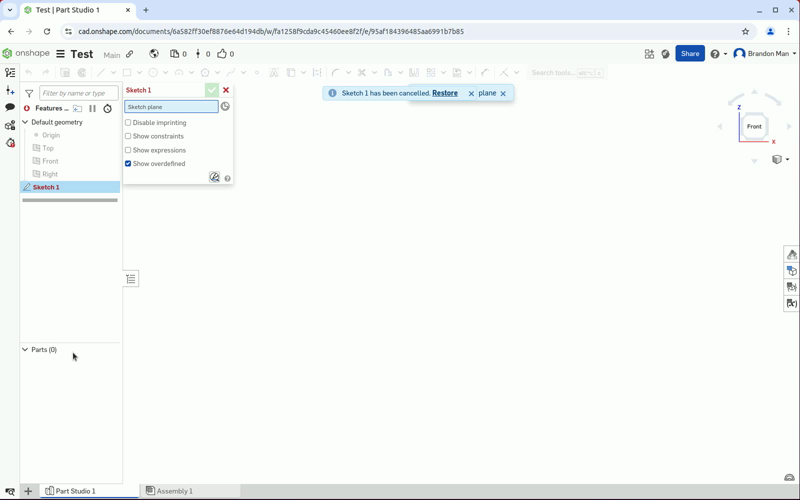
mouse_move(73, 163)
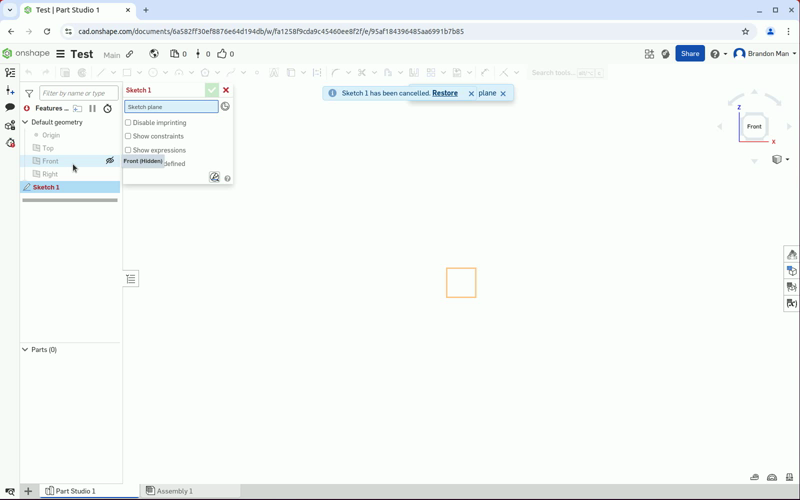
click(73, 163)
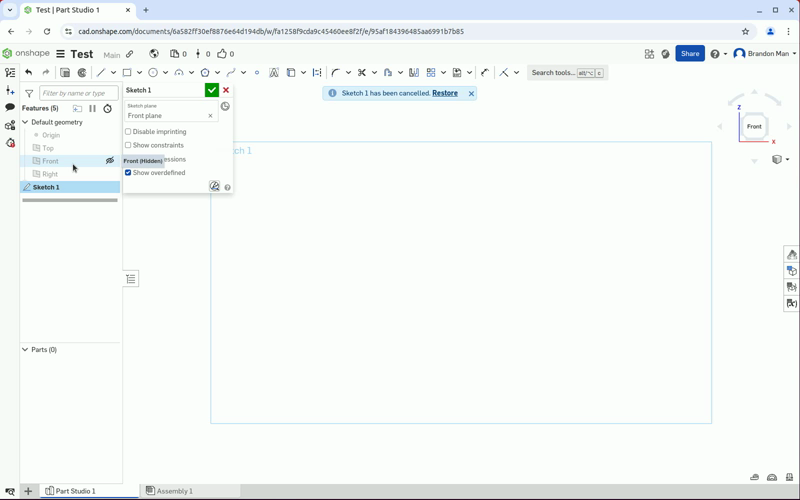
mouse_move(73, 352)
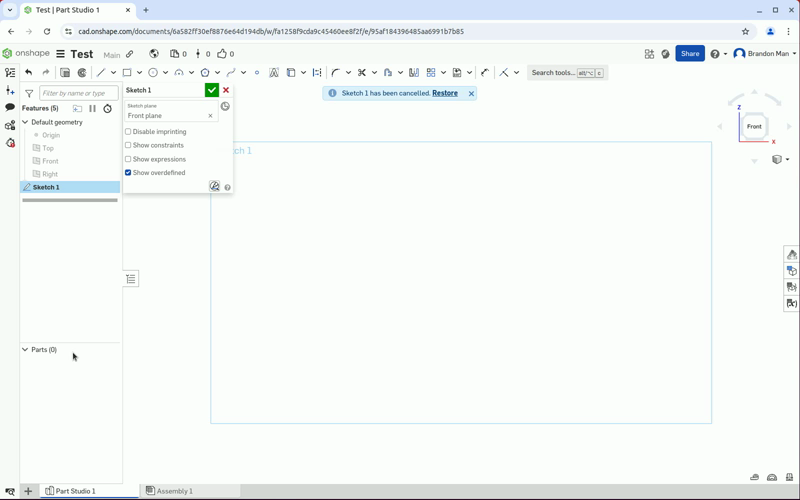
key(y)
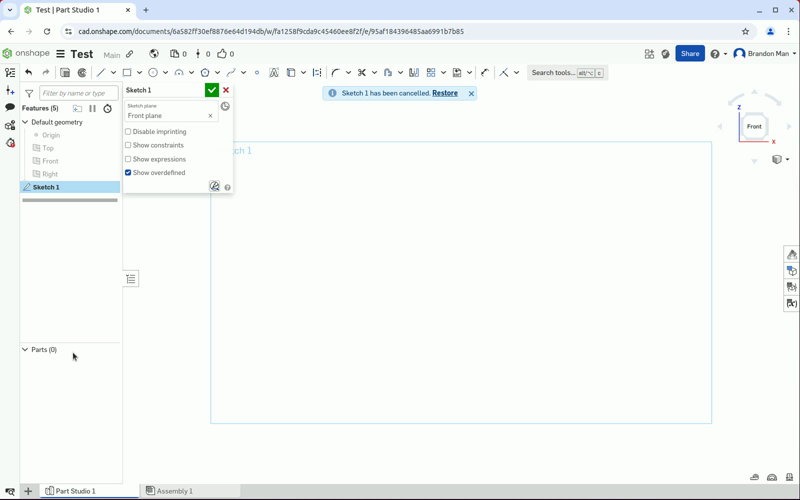
key(l)
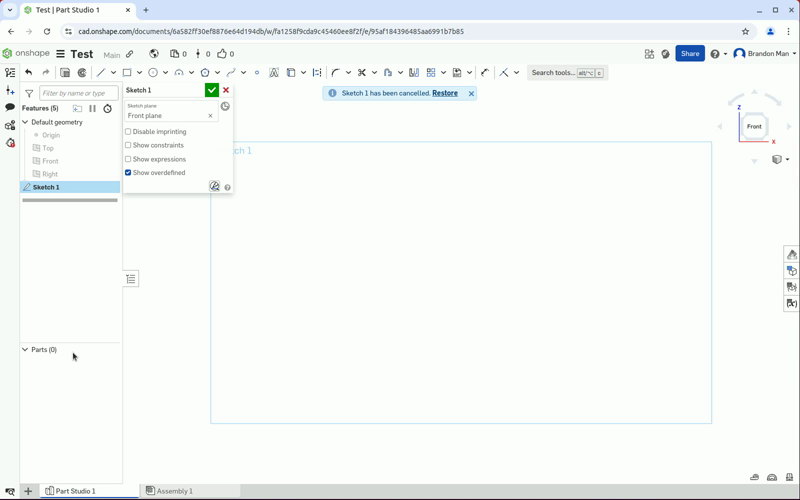
key_down(shift)
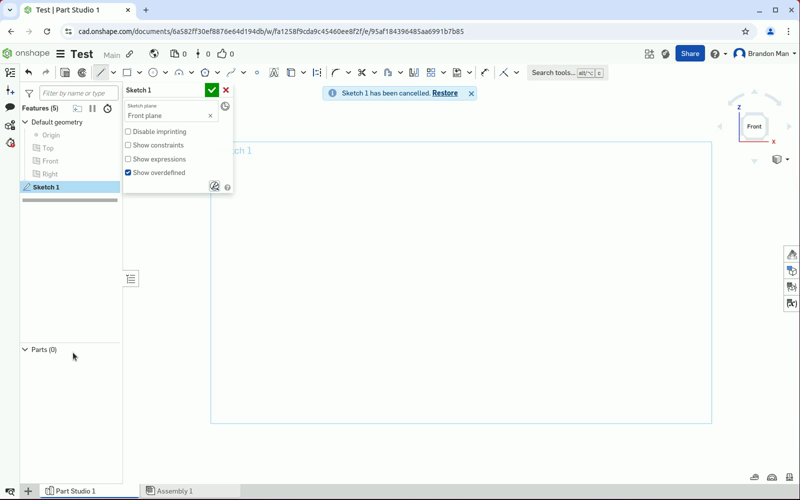
mouse_move(348, 259)
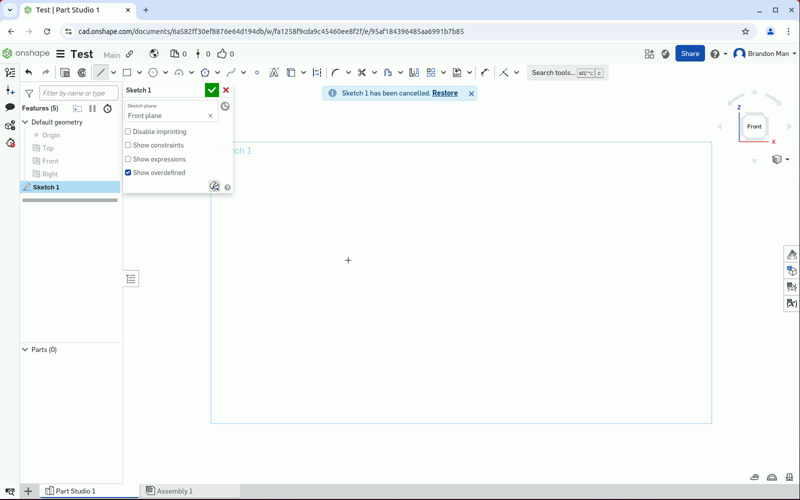
click(348, 259)
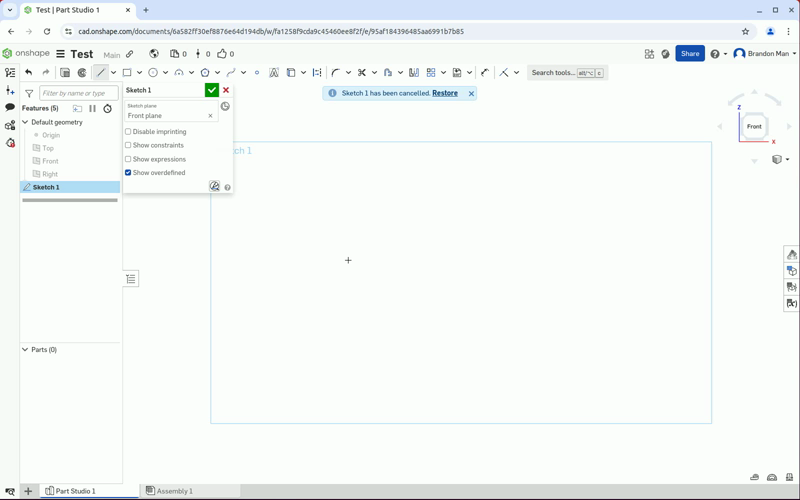
key_up(shift)
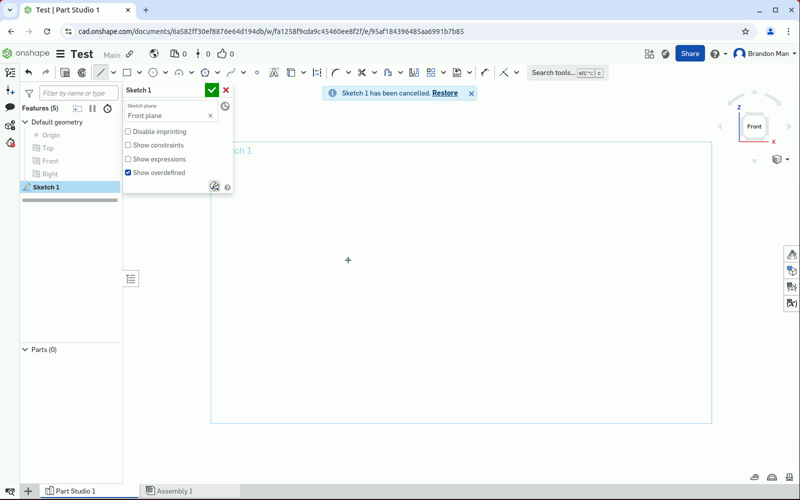
key_down(shift)
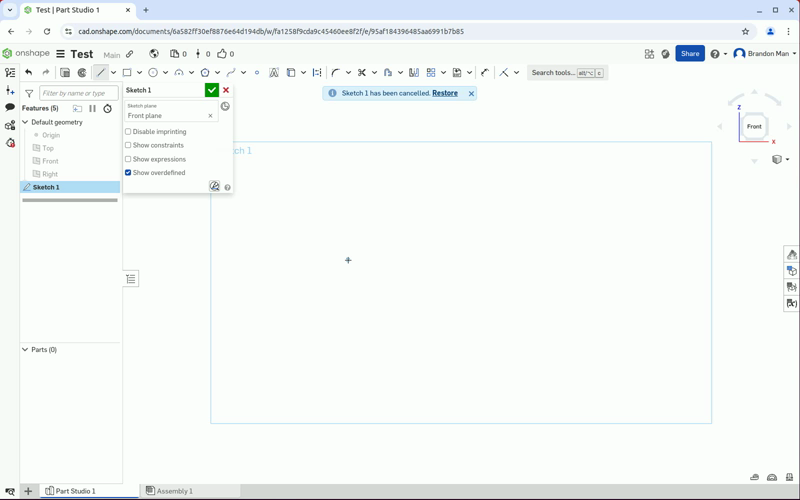
mouse_move(378, 259)
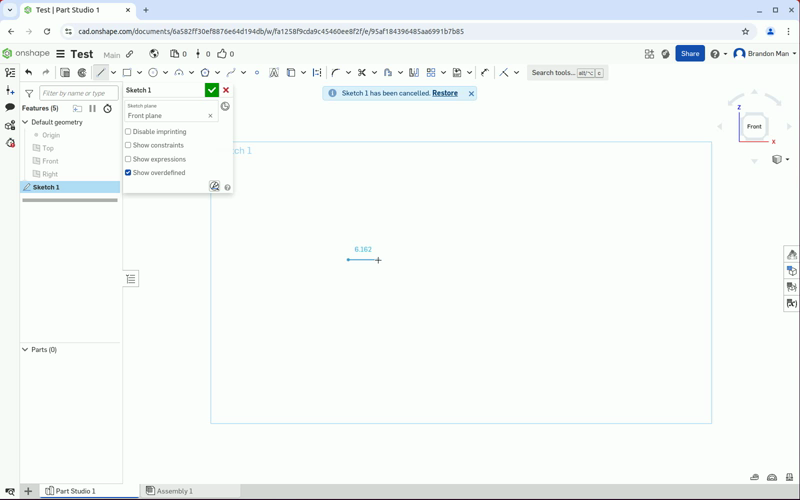
mouse_move(384, 259)
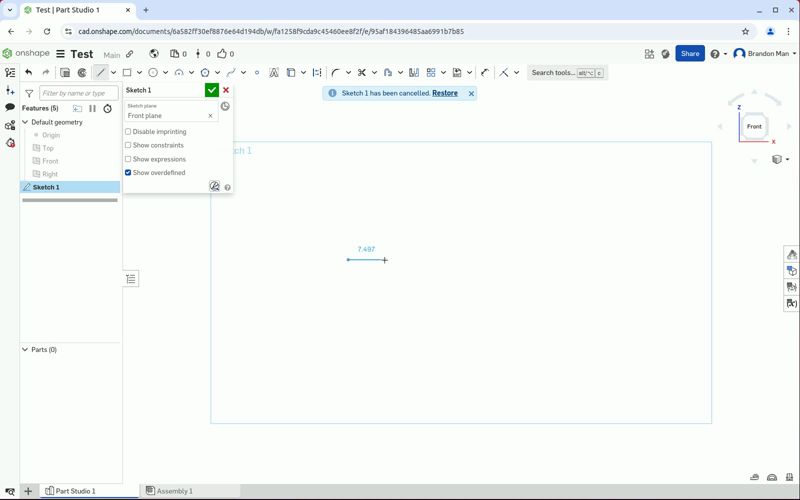
click(384, 259)
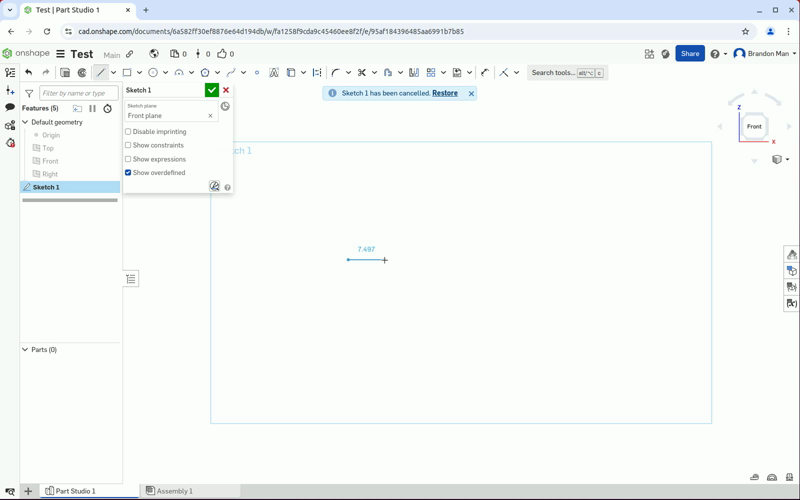
key_up(shift)
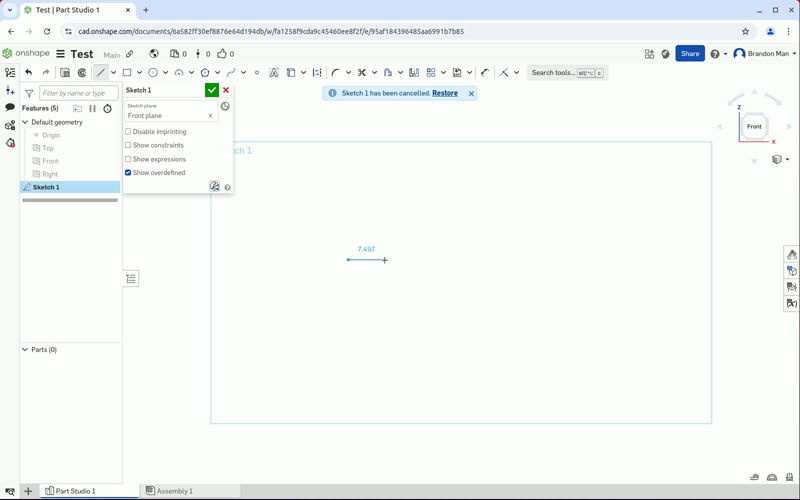
key_down(shift)
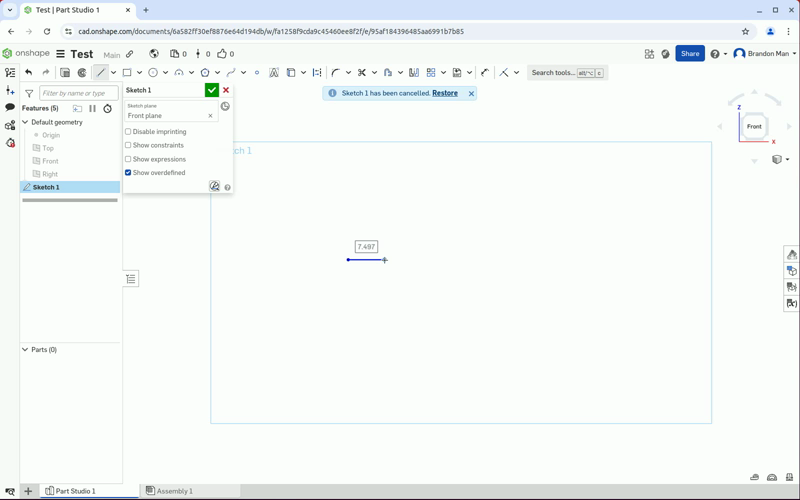
mouse_move(414, 259)
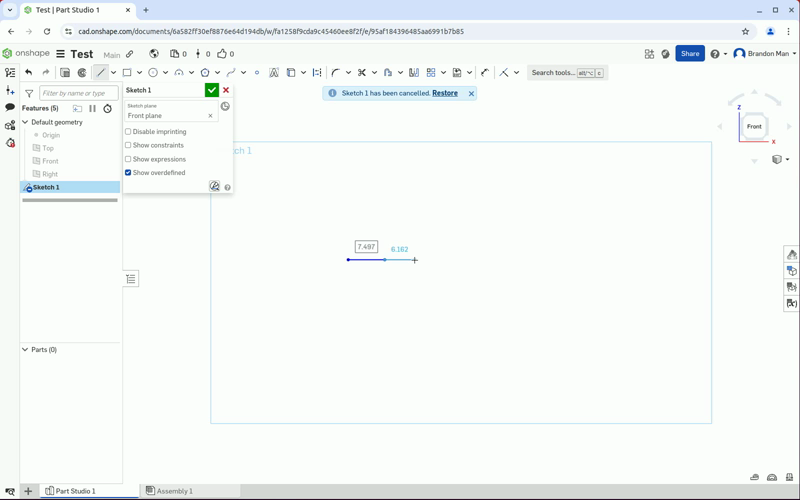
mouse_move(384, 307)
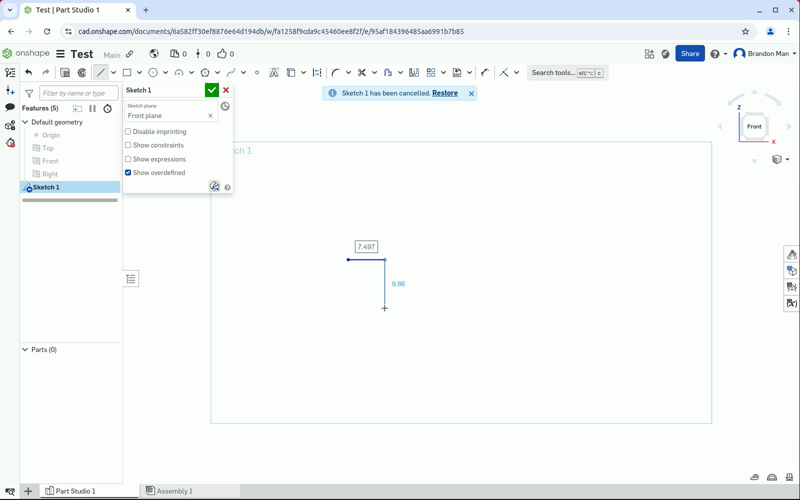
click(384, 307)
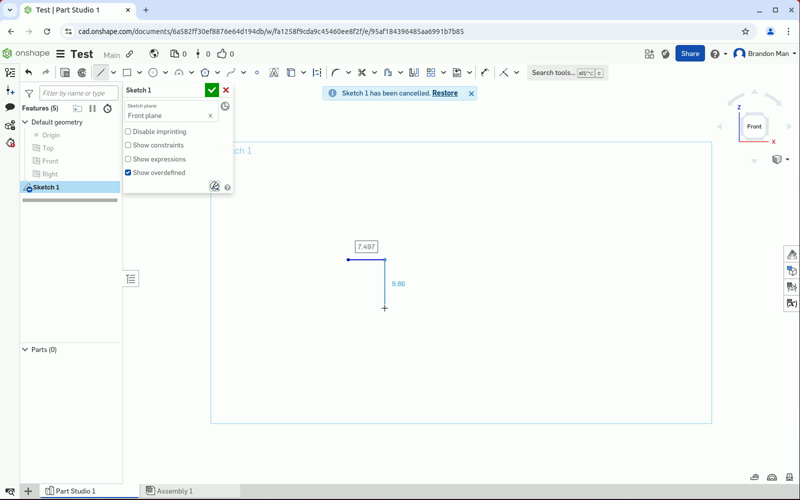
key_up(shift)
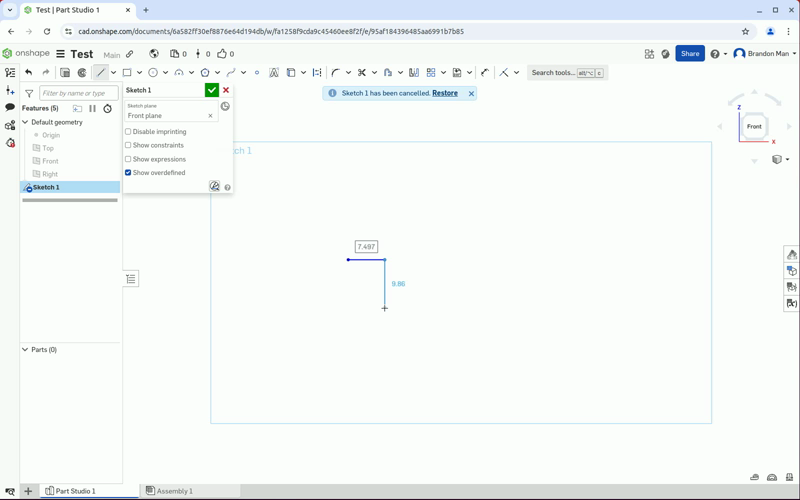
key_down(shift)
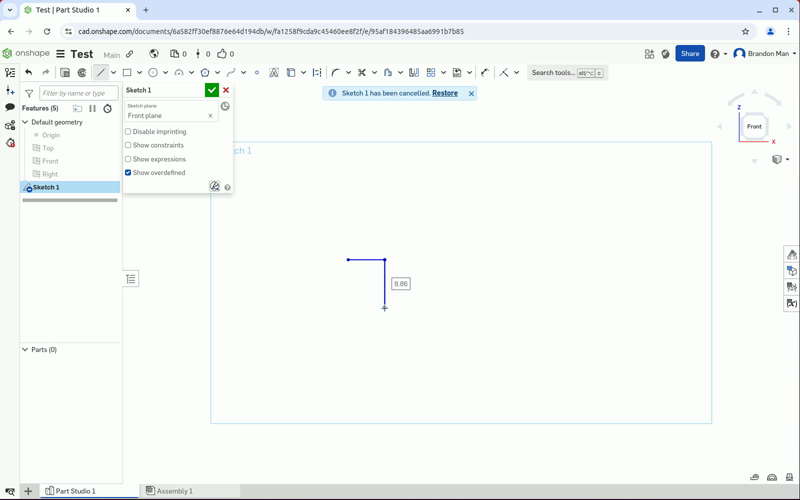
mouse_move(457, 307)
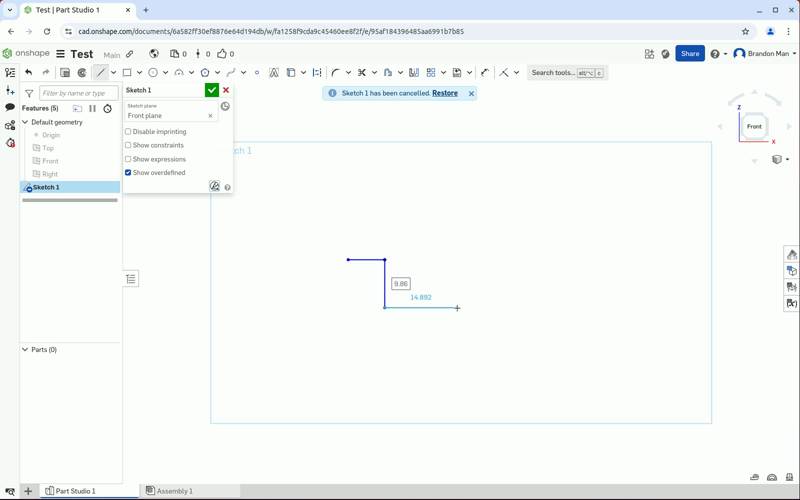
click(457, 307)
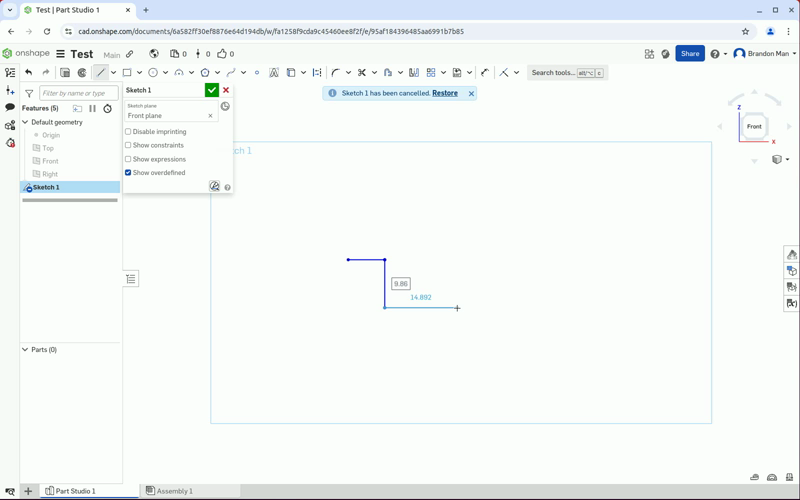
key_up(shift)
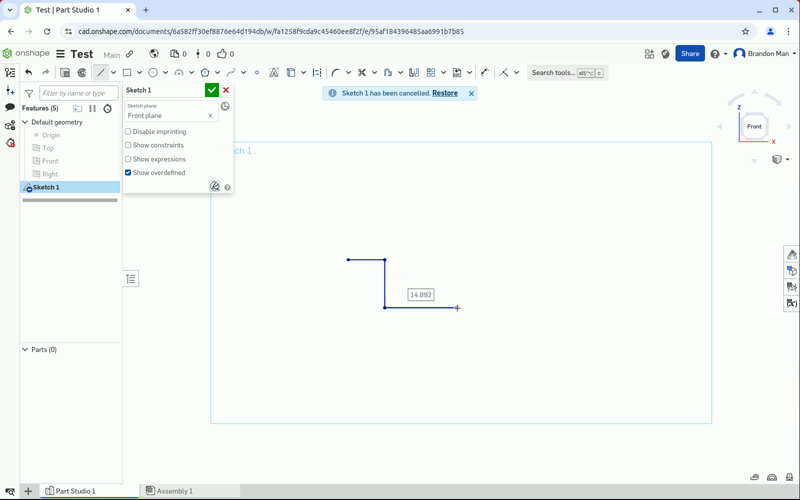
key_down(shift)
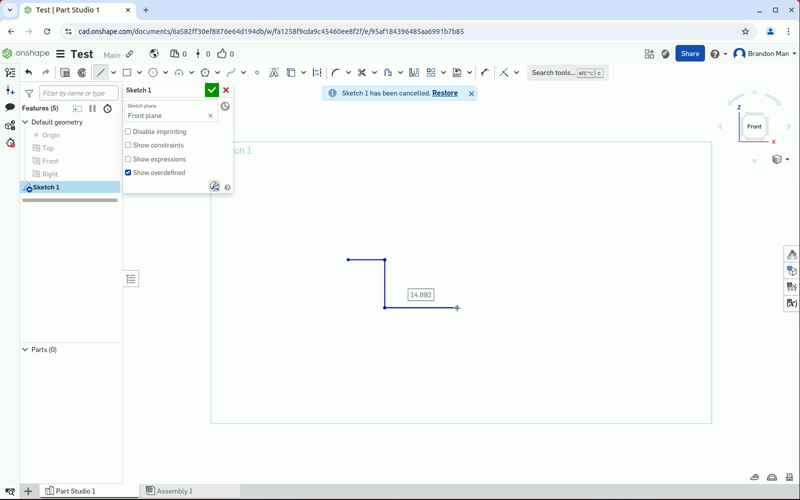
mouse_move(487, 307)
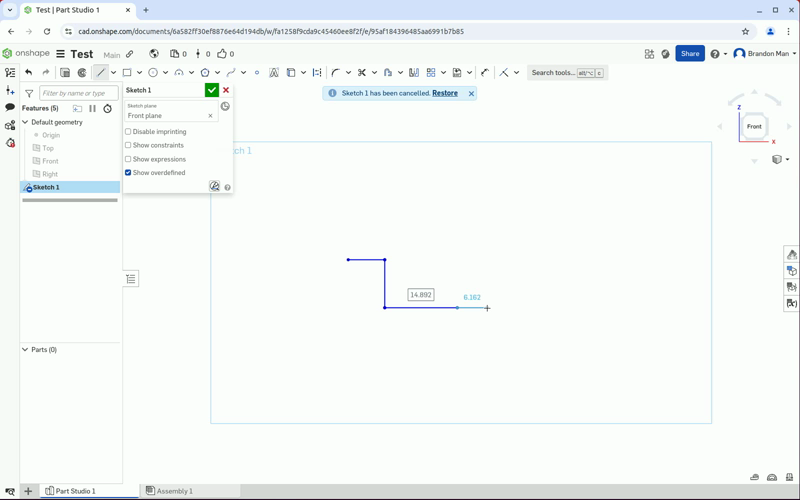
mouse_move(457, 283)
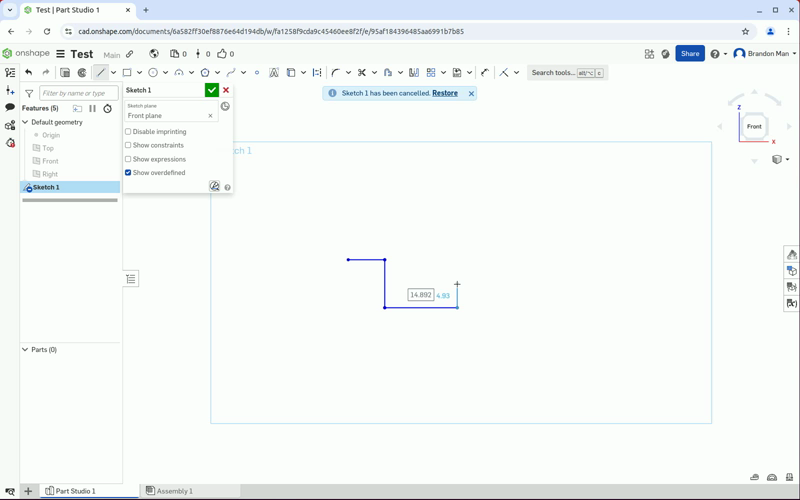
click(457, 283)
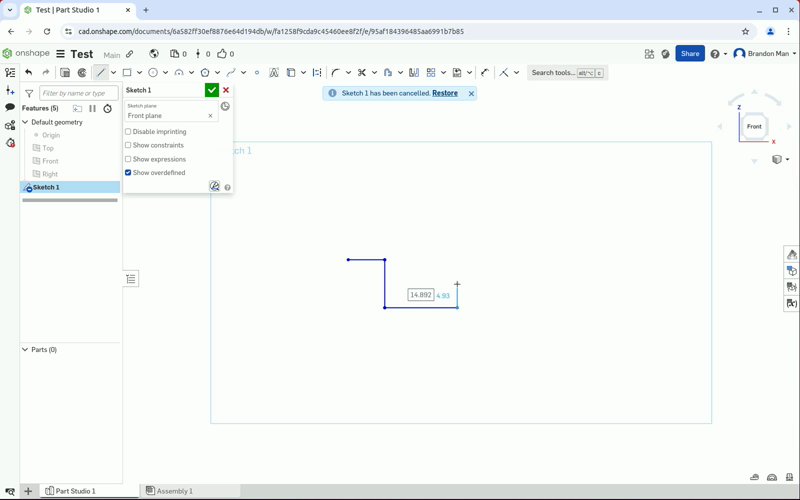
key_up(shift)
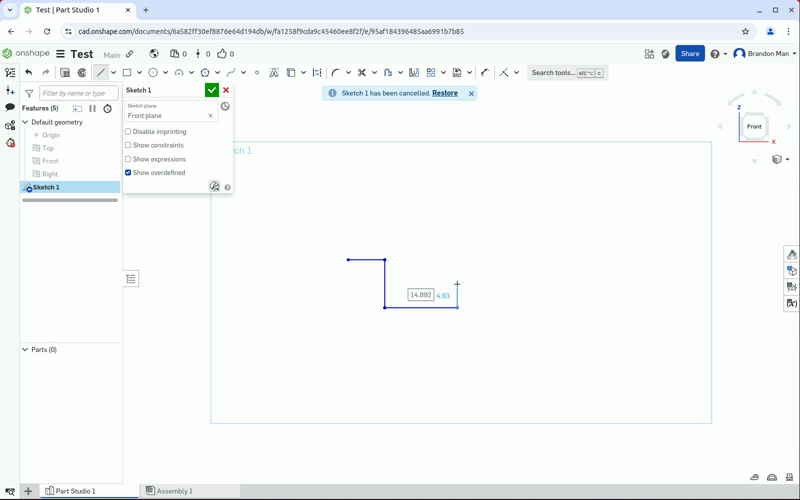
key_down(shift)
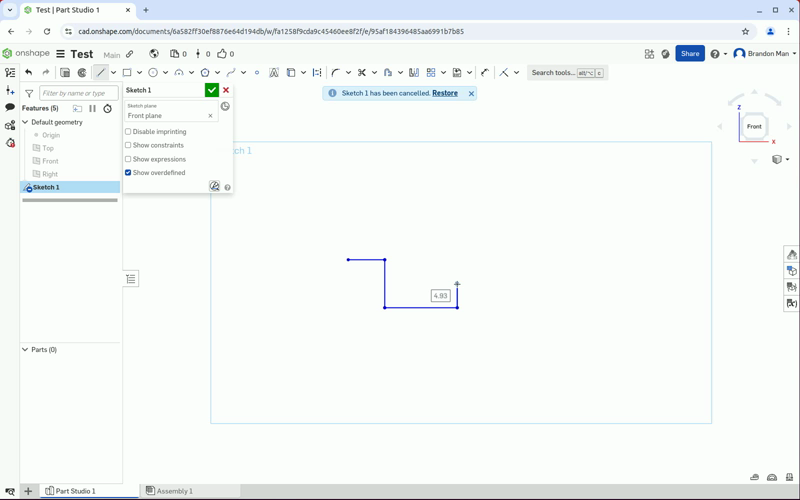
mouse_move(487, 283)
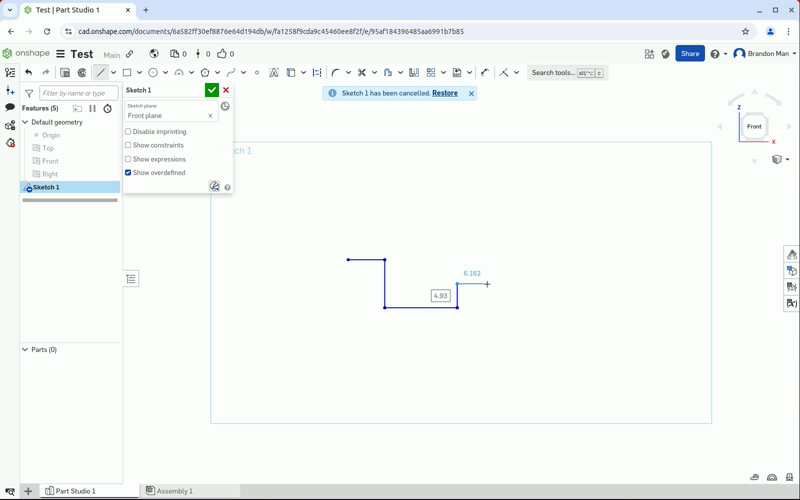
mouse_move(409, 283)
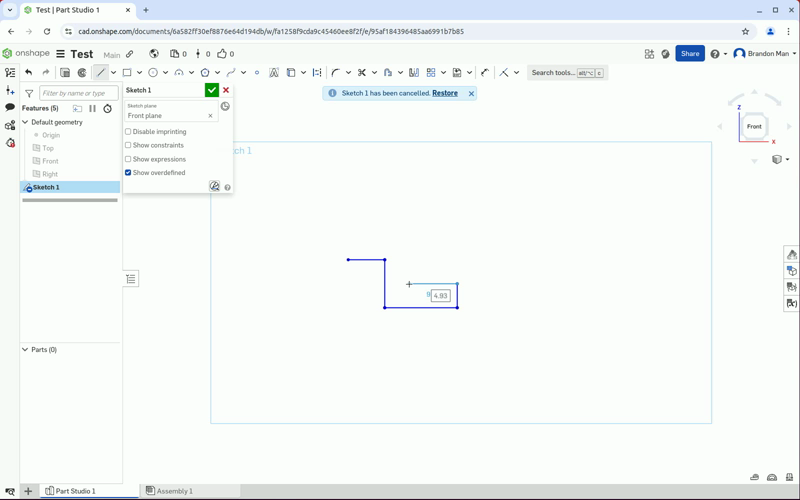
click(409, 283)
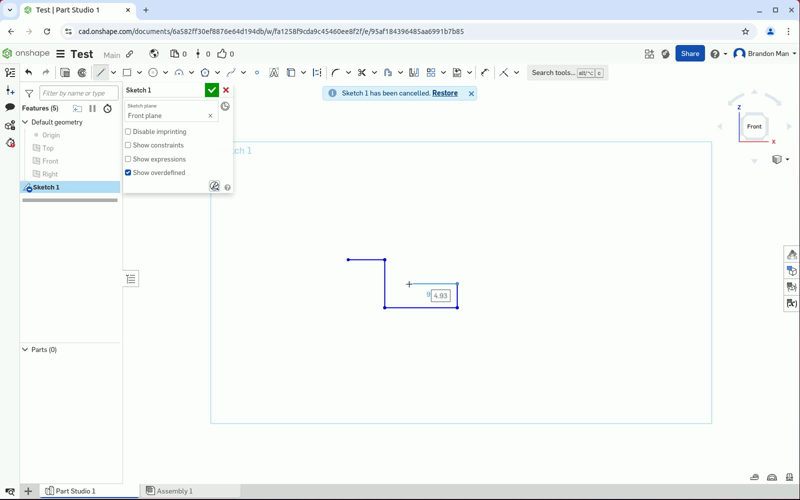
key_up(shift)
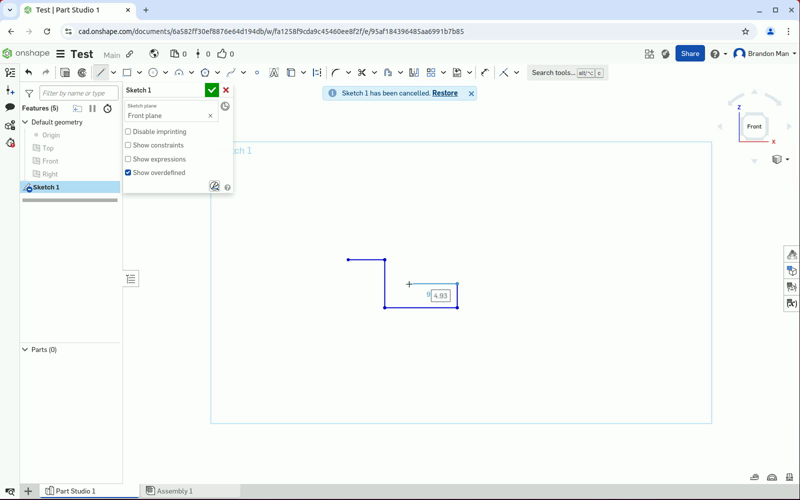
key_down(shift)
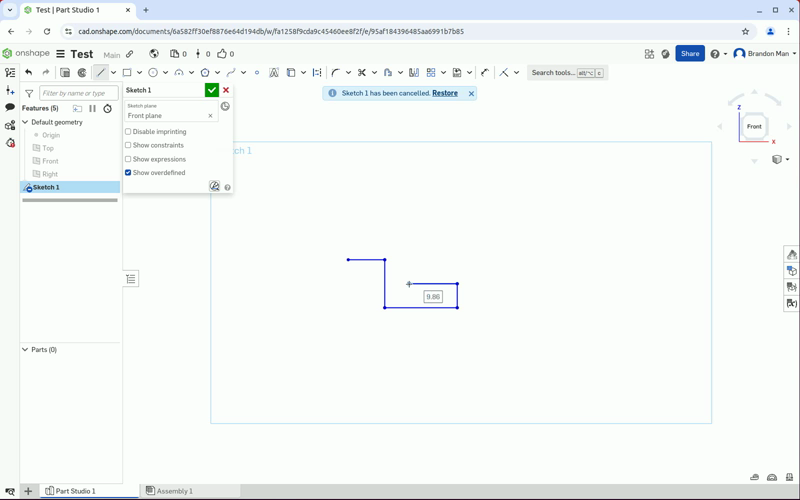
mouse_move(439, 283)
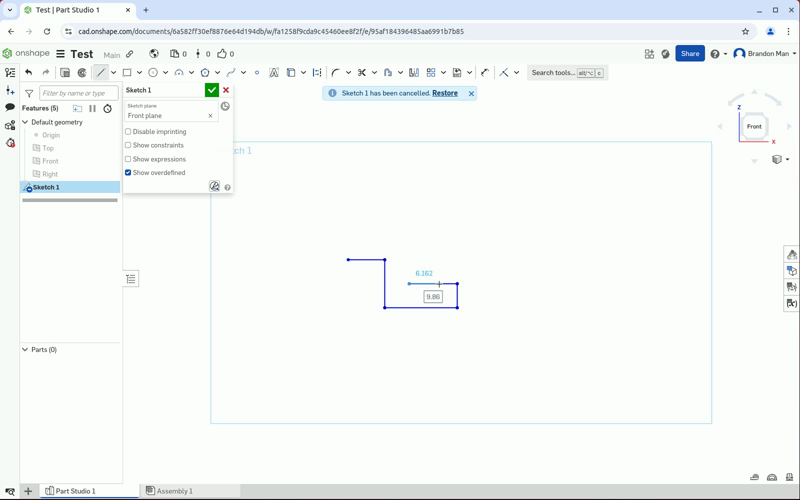
mouse_move(409, 237)
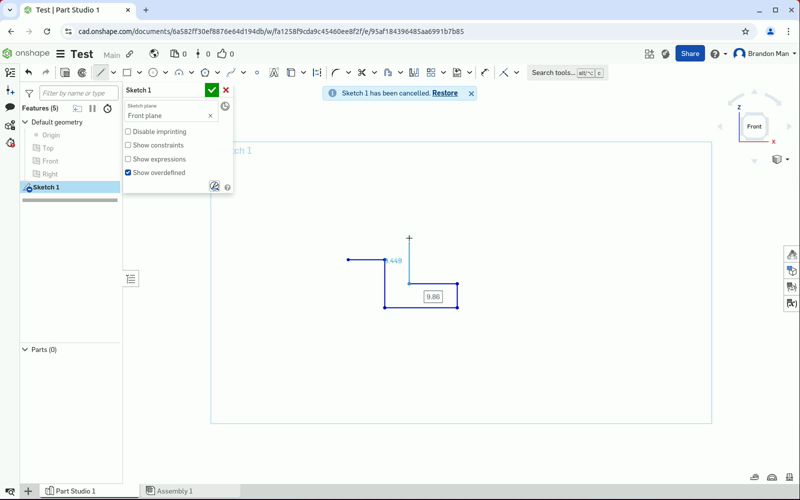
click(409, 237)
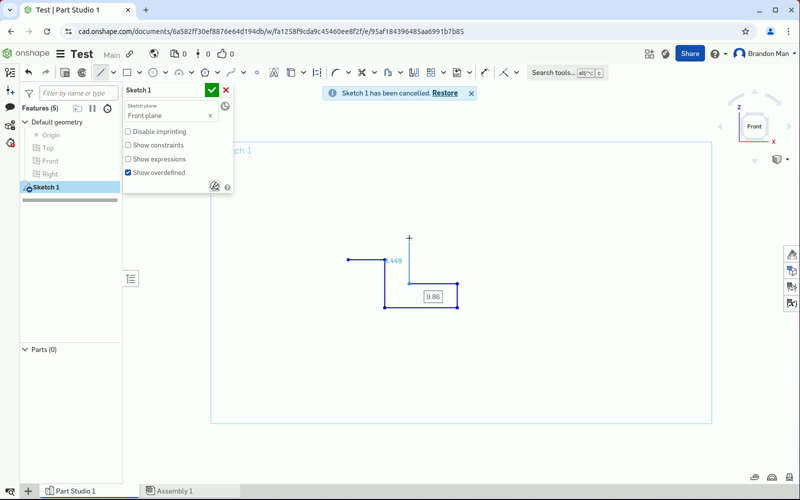
key_up(shift)
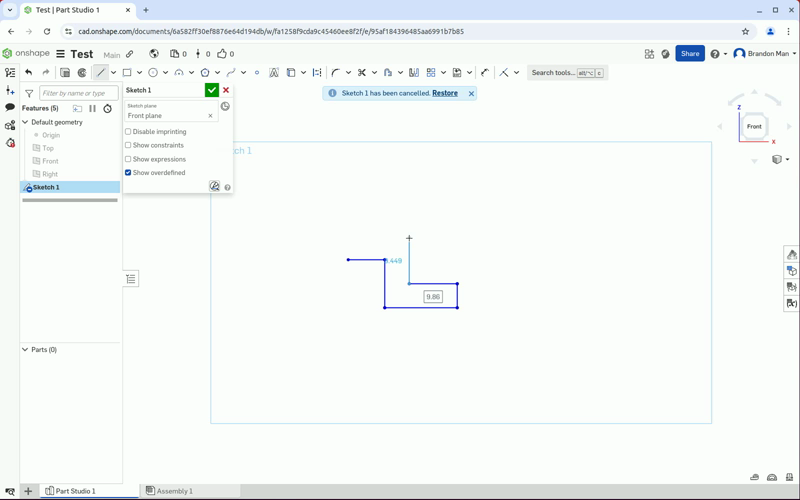
key_down(shift)
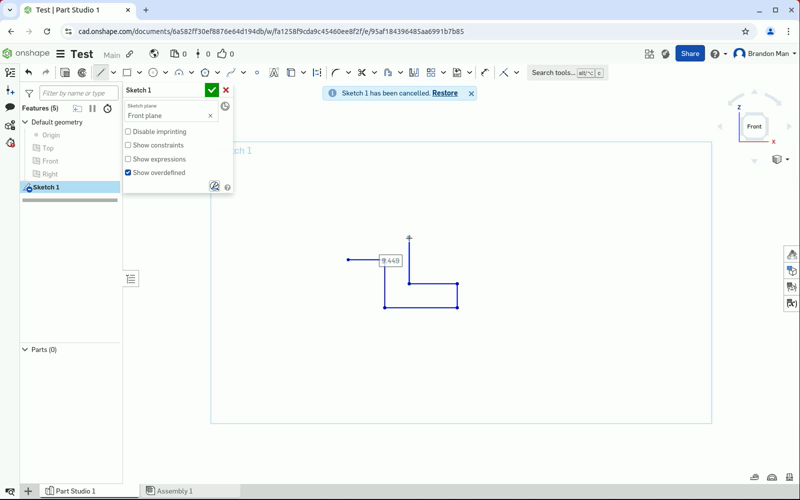
mouse_move(348, 237)
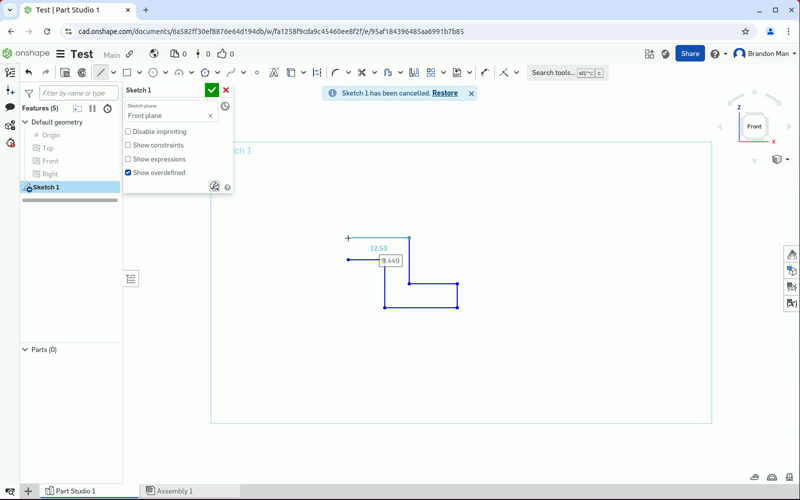
click(348, 237)
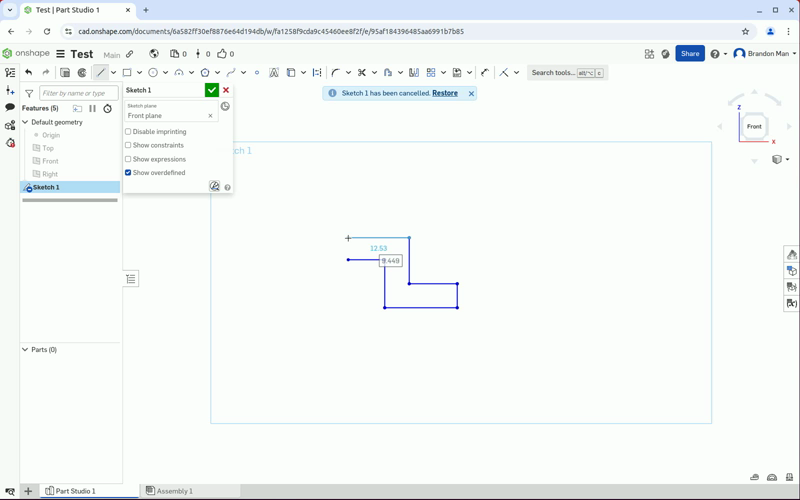
key_up(shift)
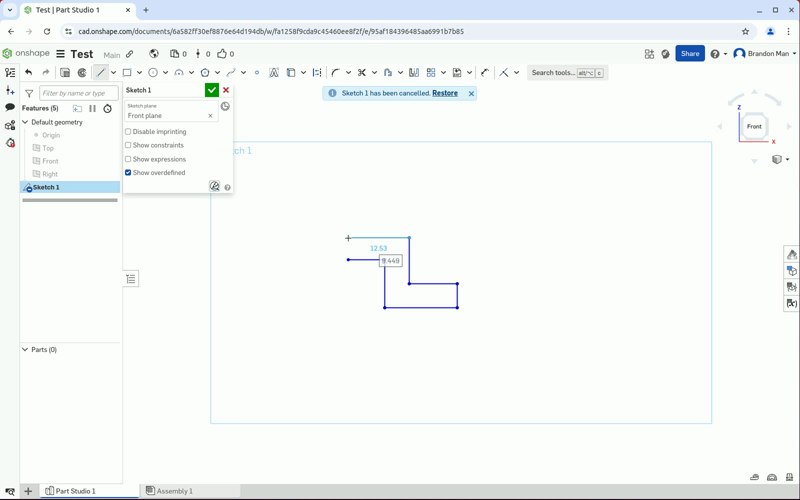
mouse_move(378, 237)
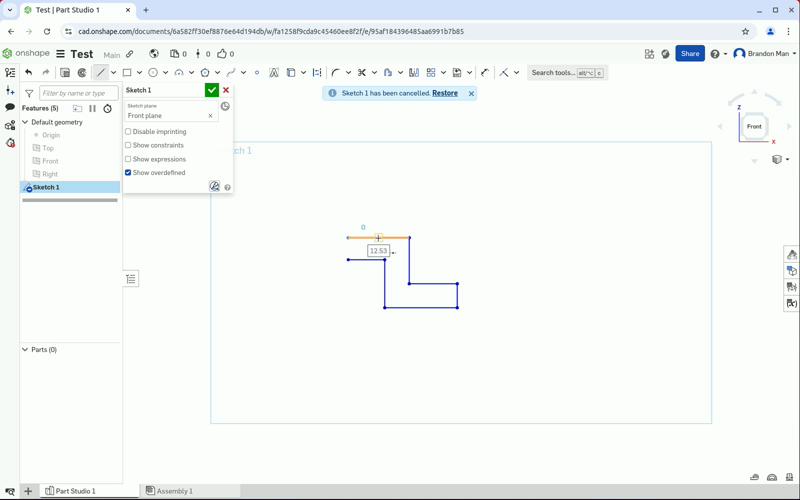
key_down(shift)
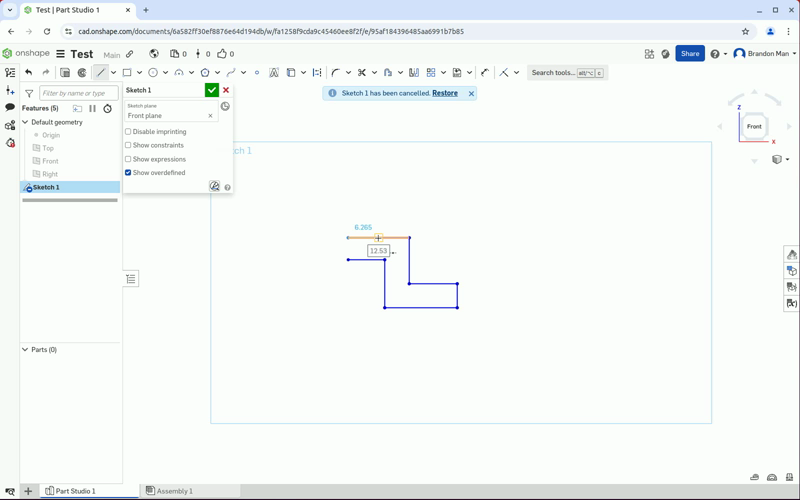
mouse_move(348, 259)
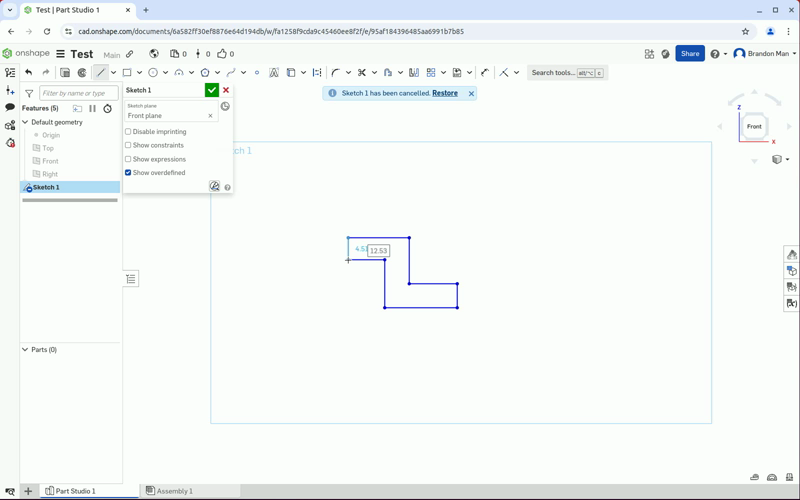
key_up(shift)
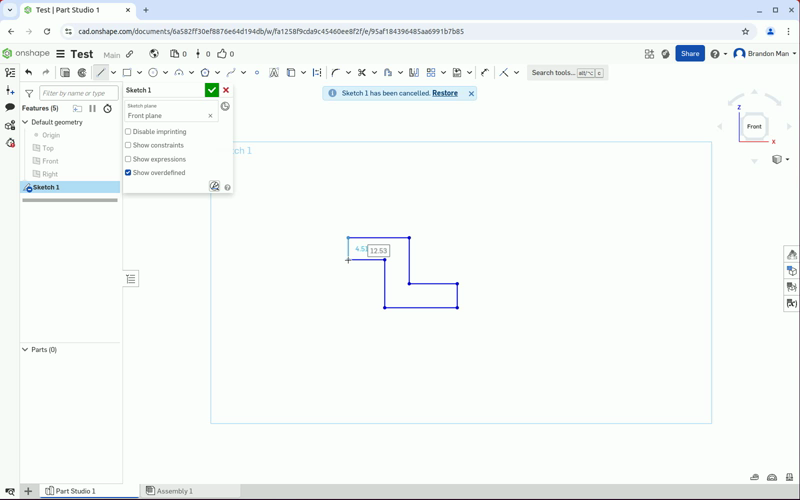
click(348, 259)
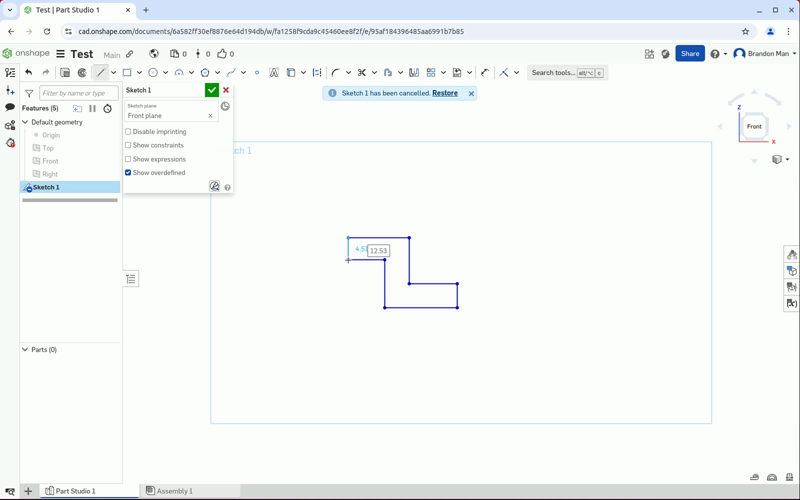
key(esc)
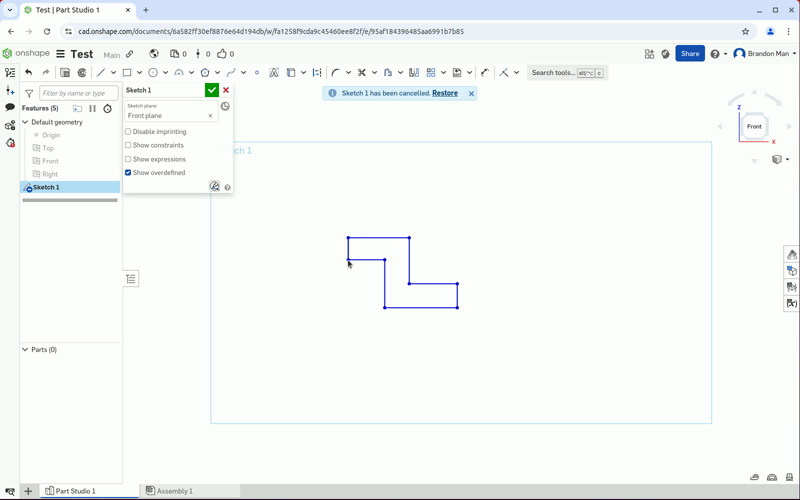
mouse_move(447, 290)
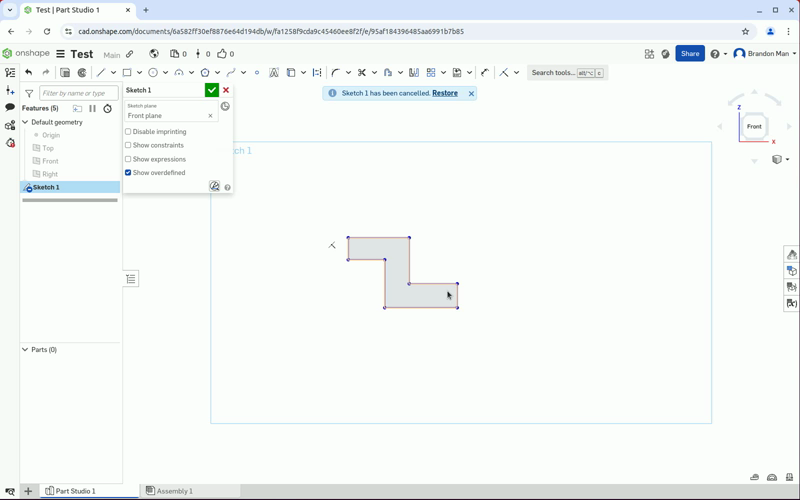
click(447, 290)
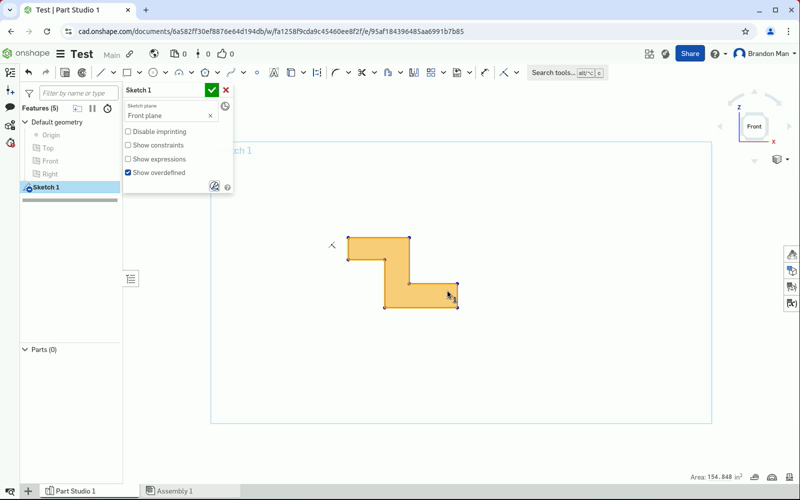
mouse_move(73, 352)
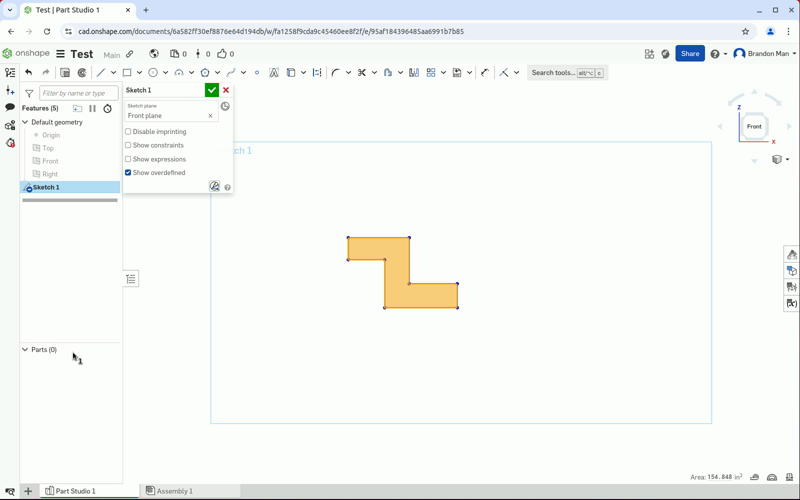
key(shift+y)
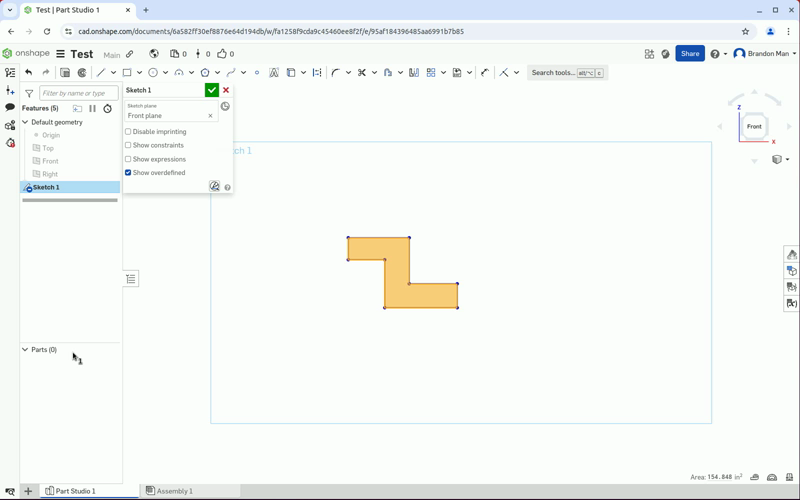
key(shift+e)
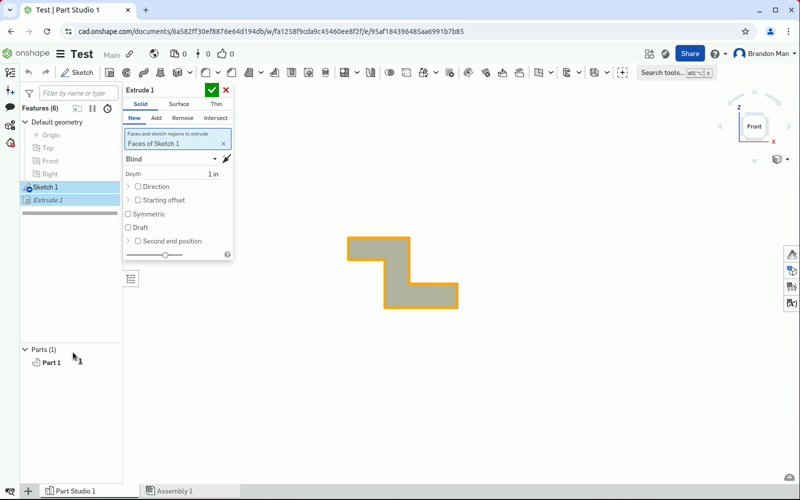
mouse_move(143, 106)
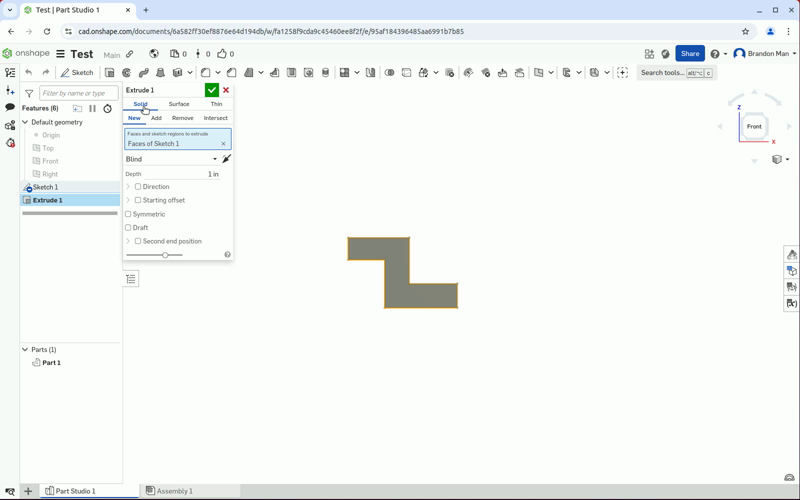
click(143, 106)
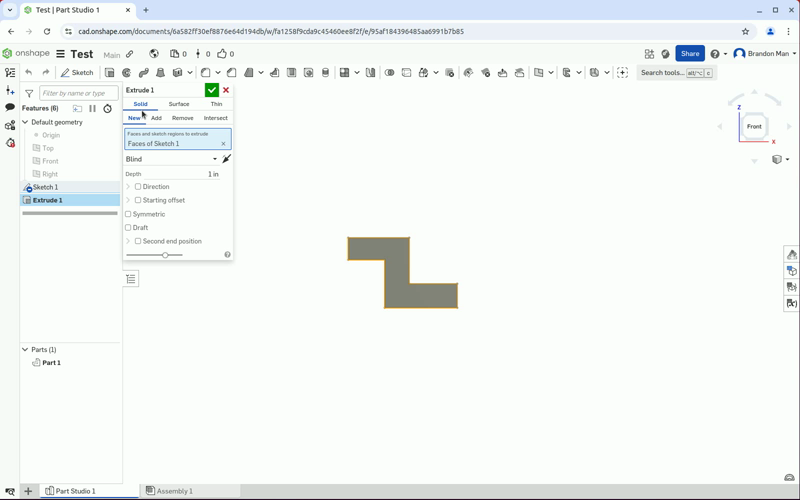
mouse_move(137, 120)
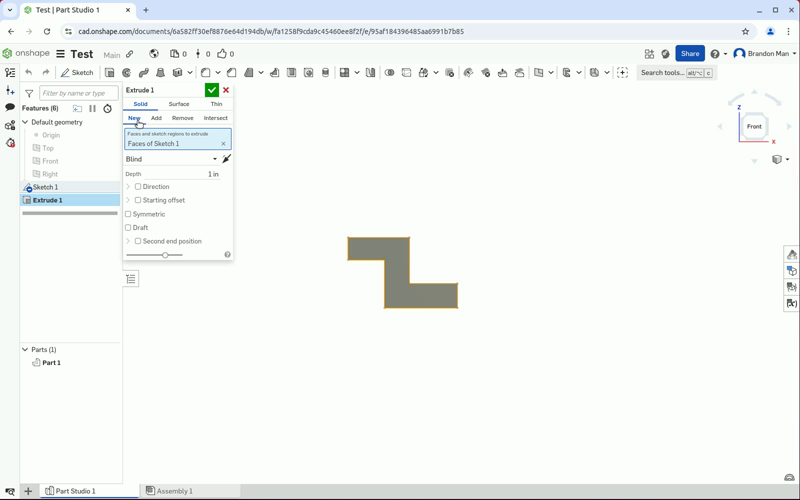
click(137, 120)
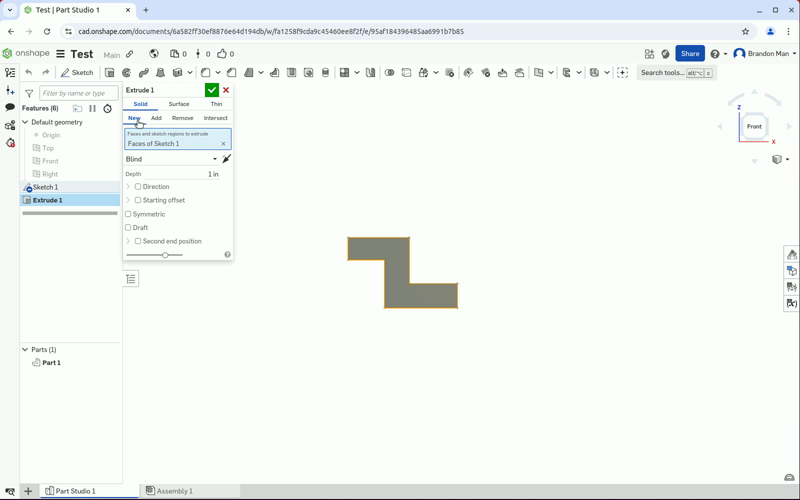
key(tab, 4)
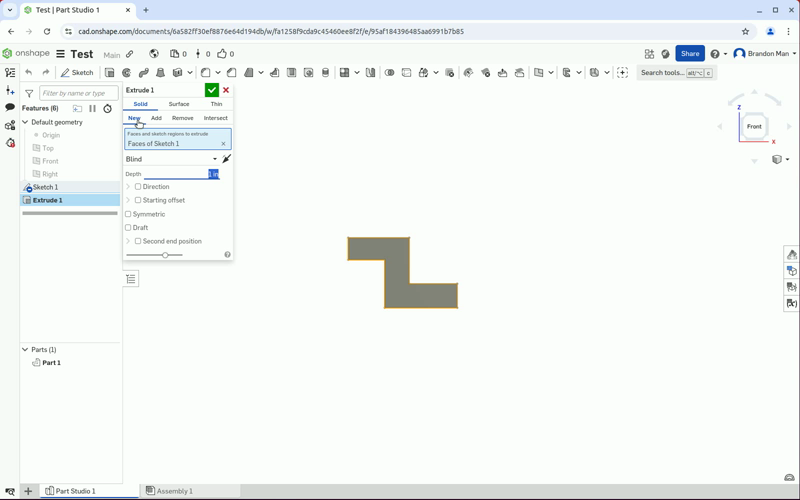
text(12.517)
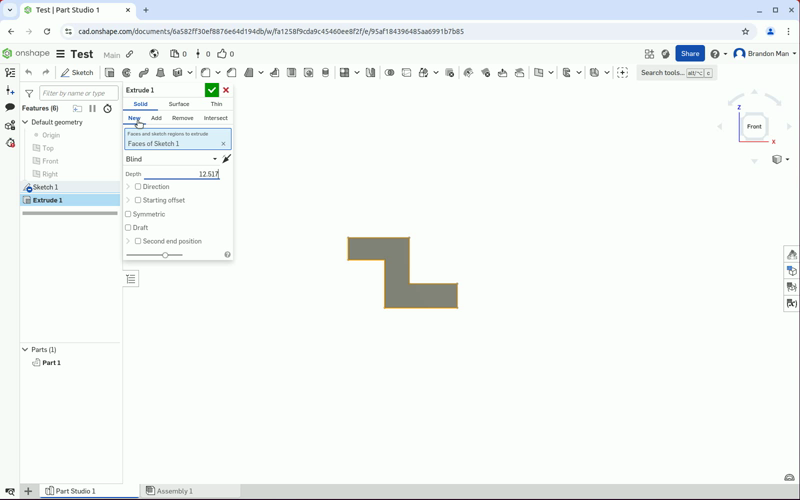
key(enter)
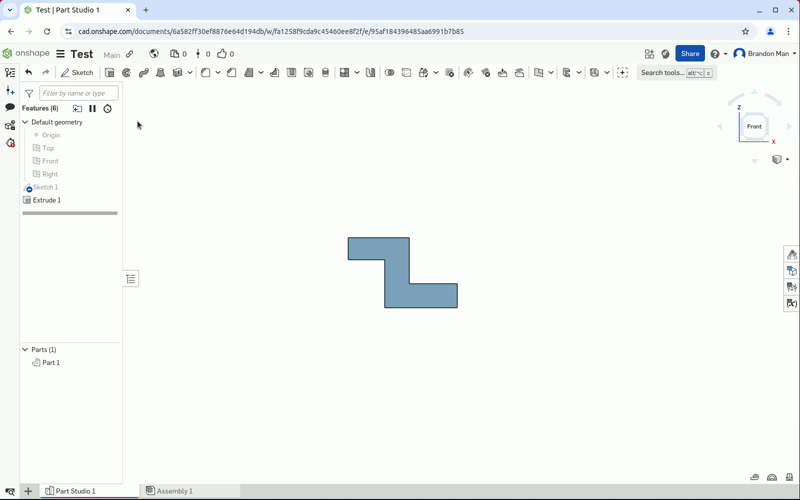
key(shift+h)
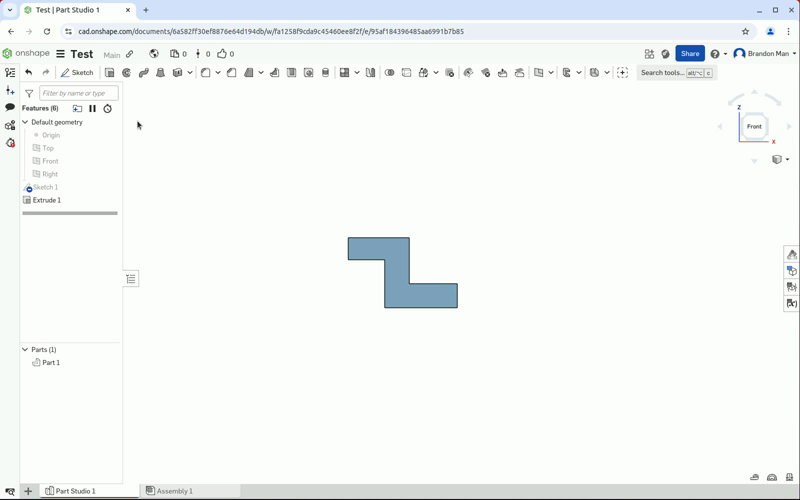
key(shift+h)
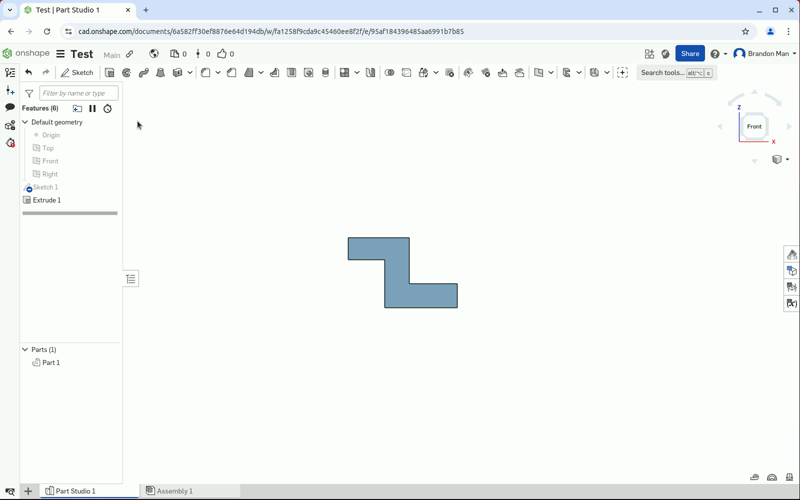
mouse_move(73, 189)
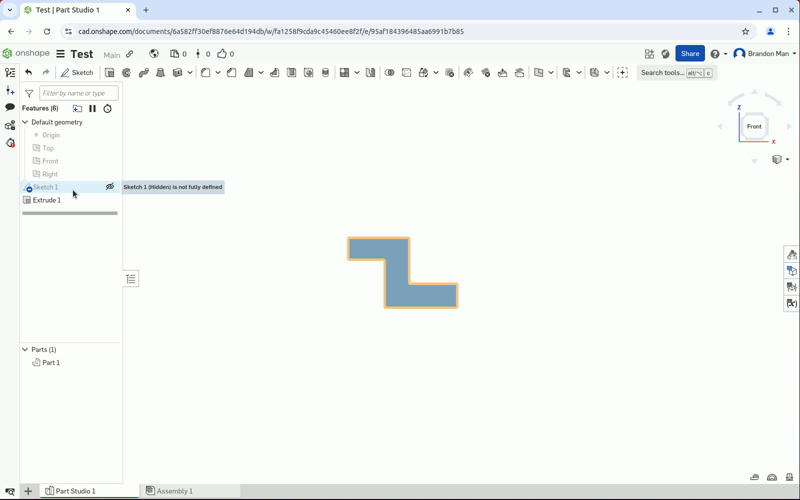
click(73, 189)
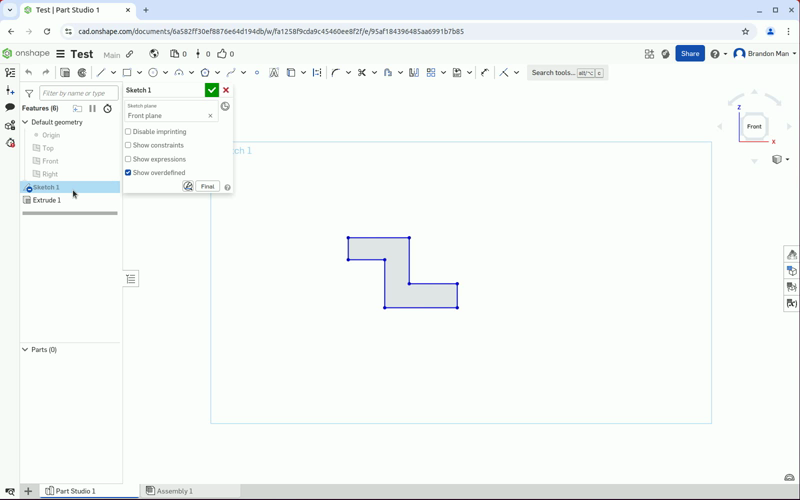
mouse_move(229, 92)
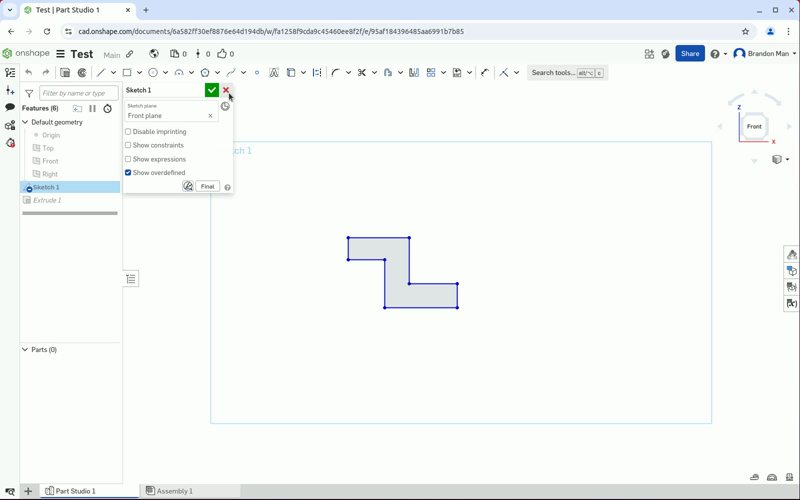
click(229, 92)
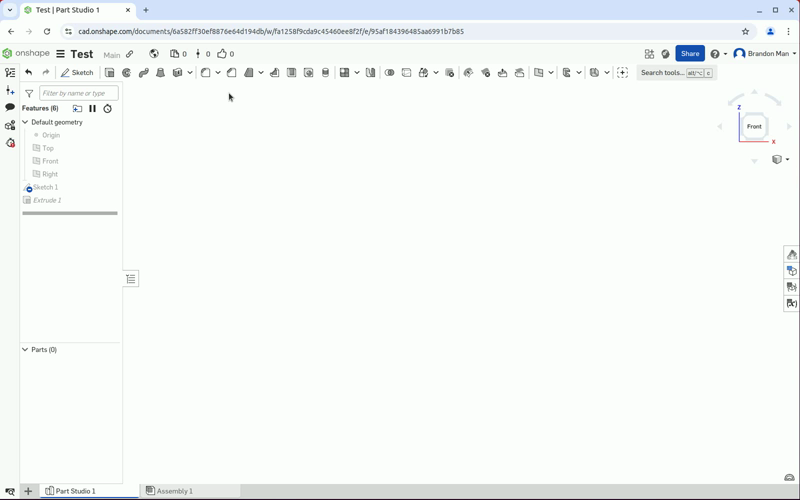
mouse_move(73, 352)
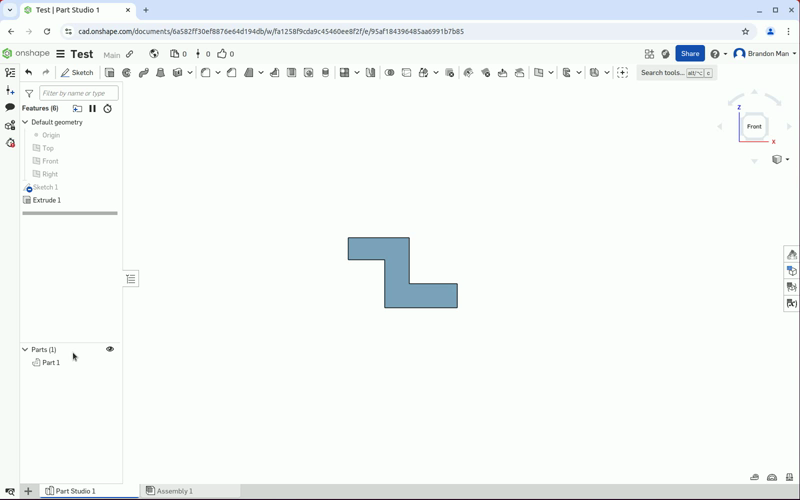
key(y)
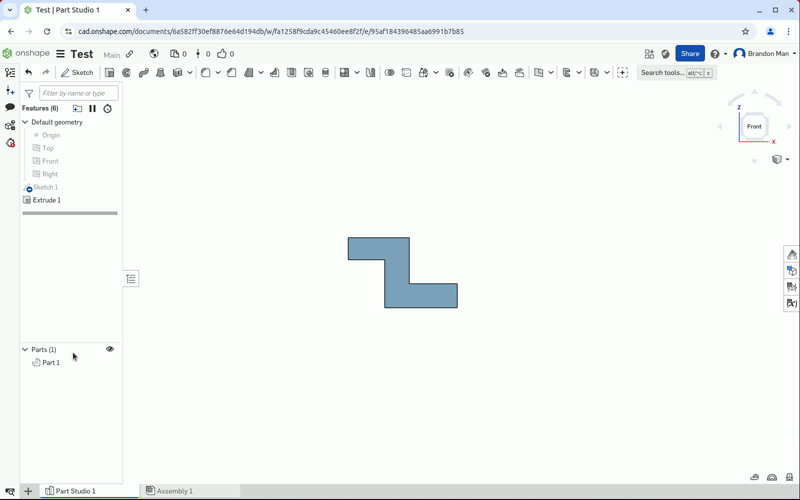
key(shift+p)
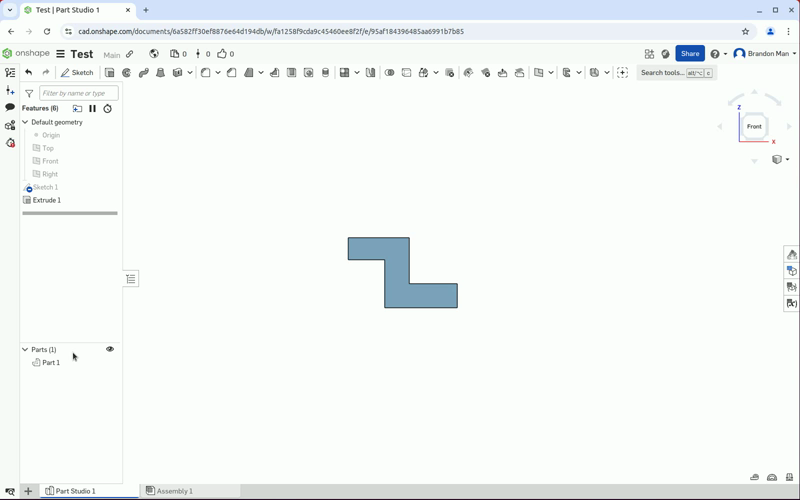
key(space)
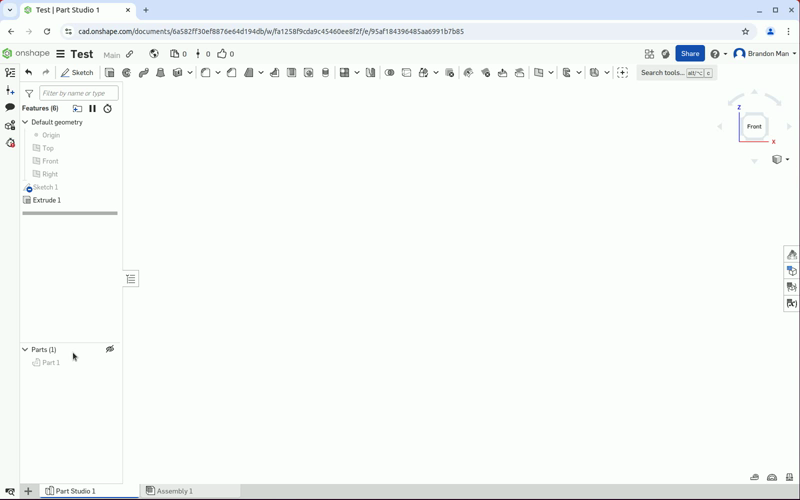
key_down(shift)
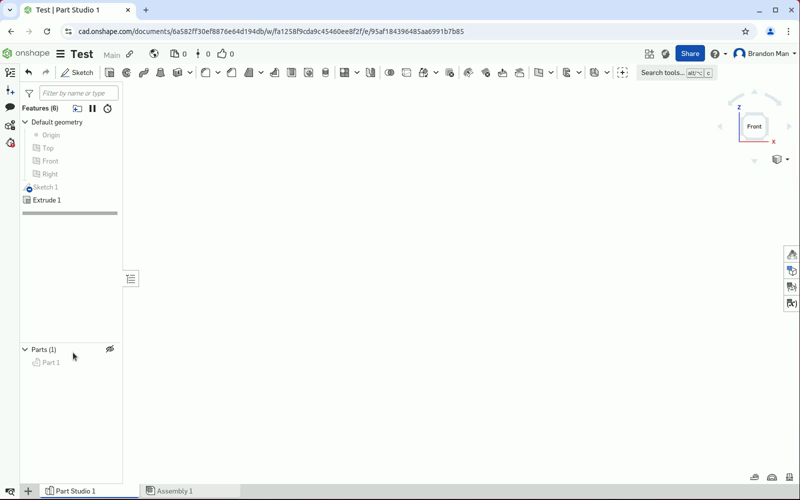
key(left)
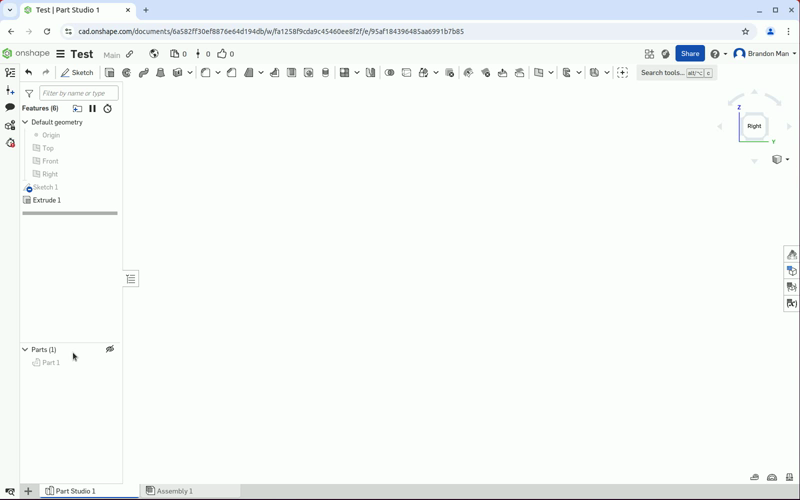
key_up(shift)
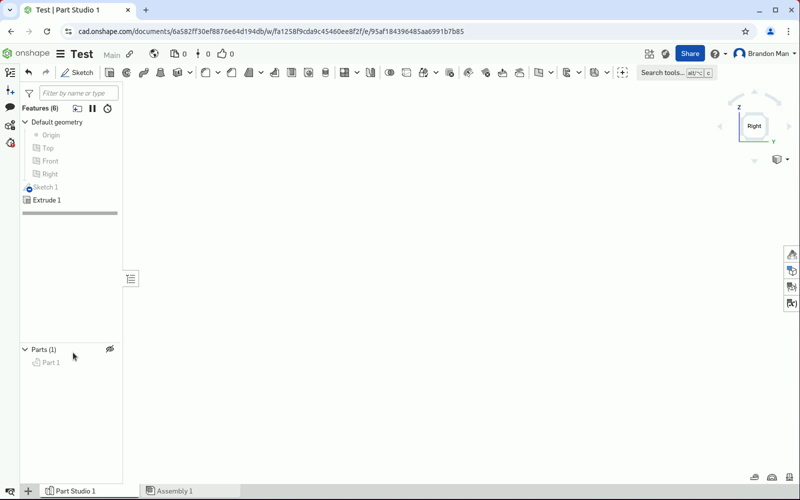
mouse_move(73, 352)
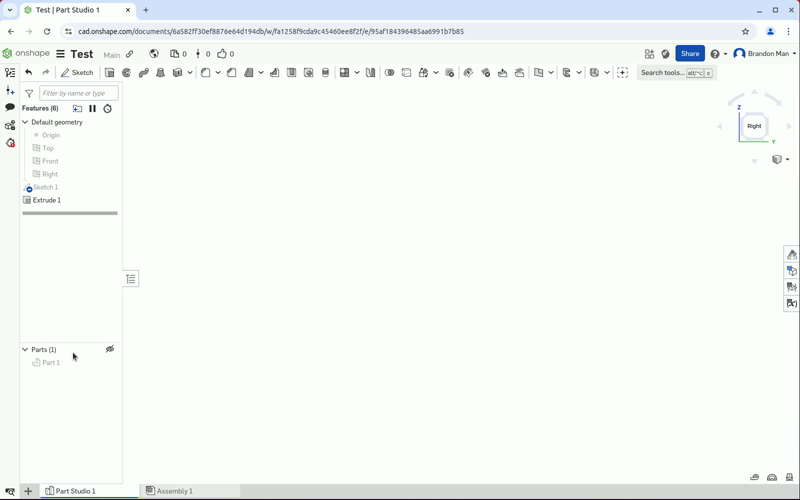
key(shift+y)
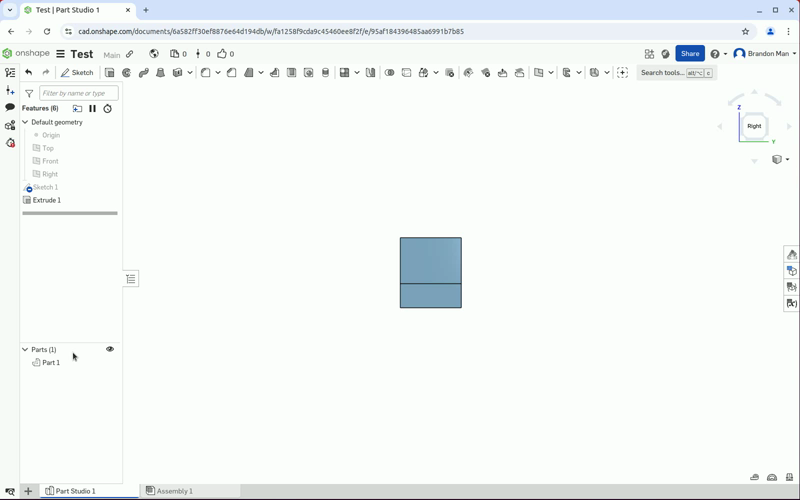
mouse_move(541, 75)
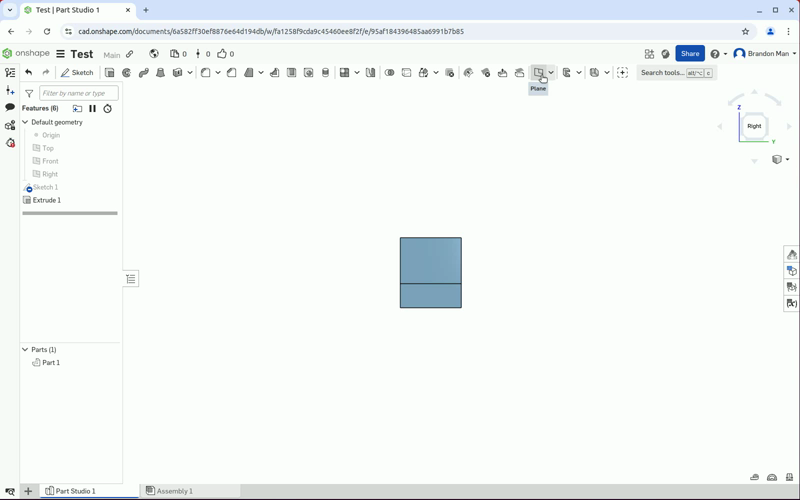
click(541, 75)
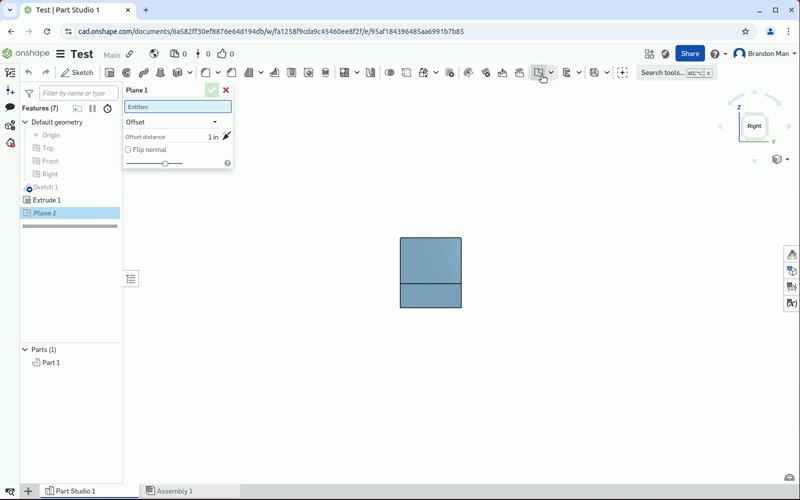
mouse_move(73, 176)
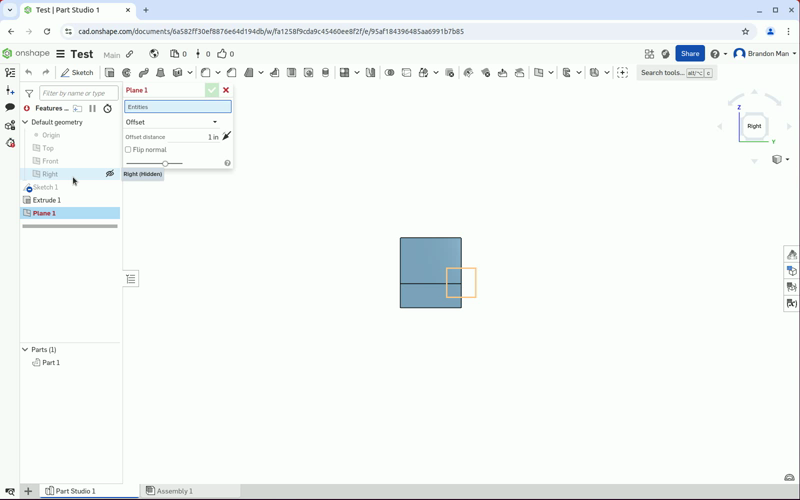
click(73, 176)
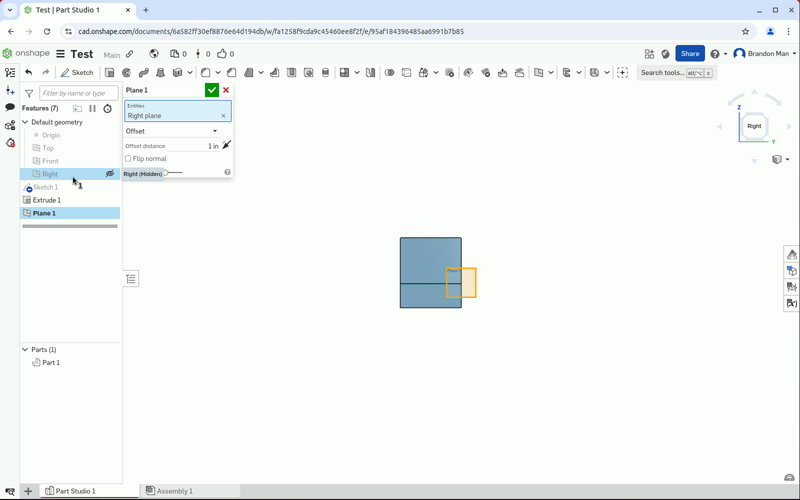
key(tab, 2)
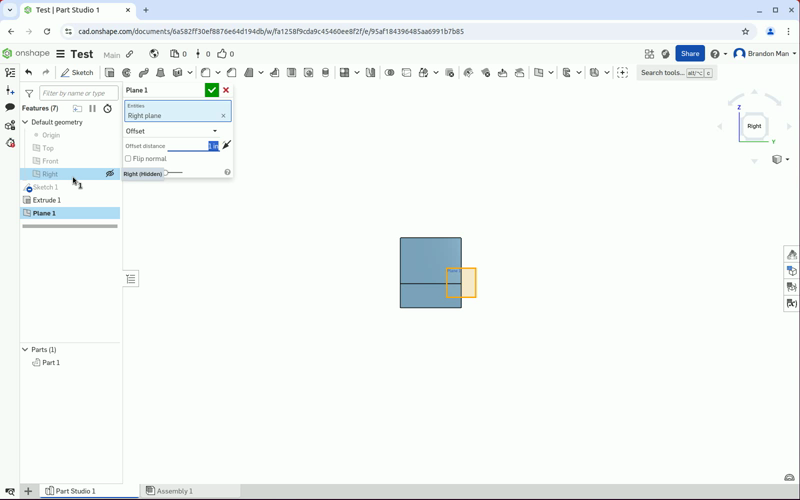
text(10.599)
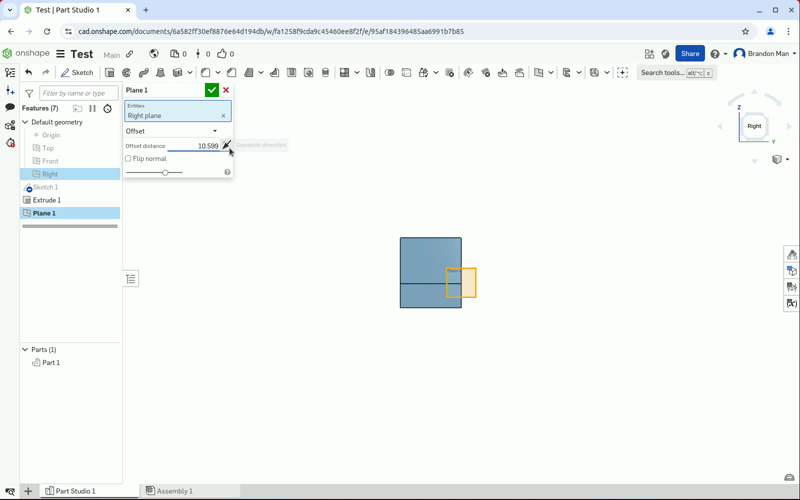
mouse_move(229, 147)
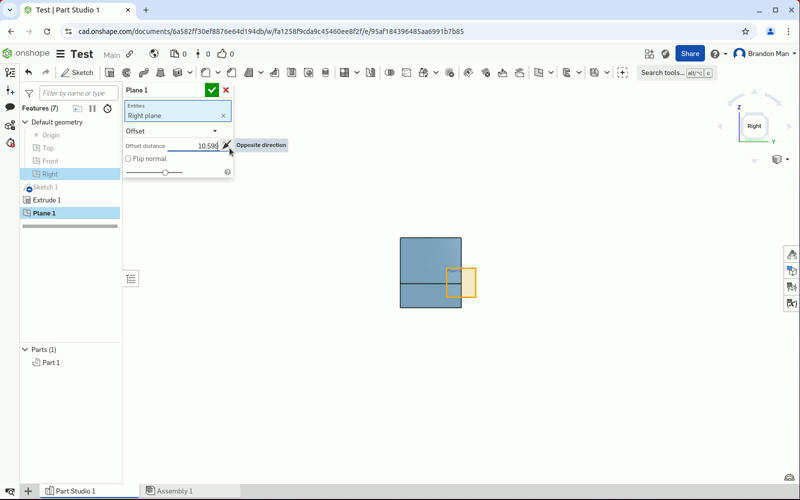
click(229, 147)
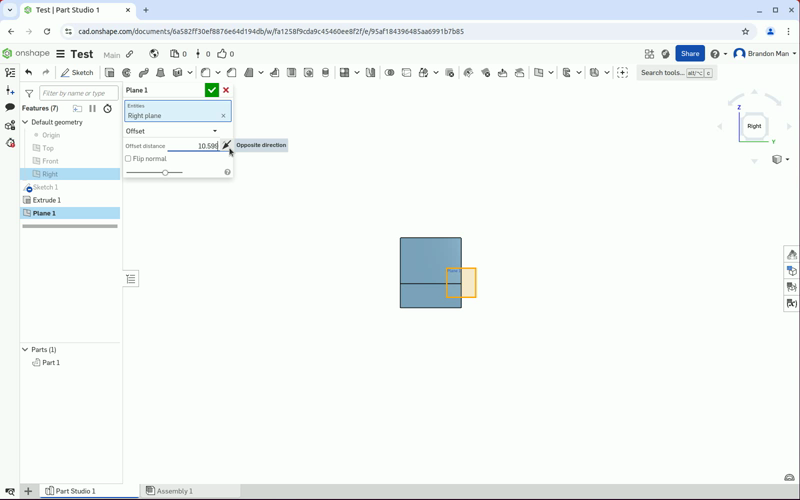
key(enter, 2)
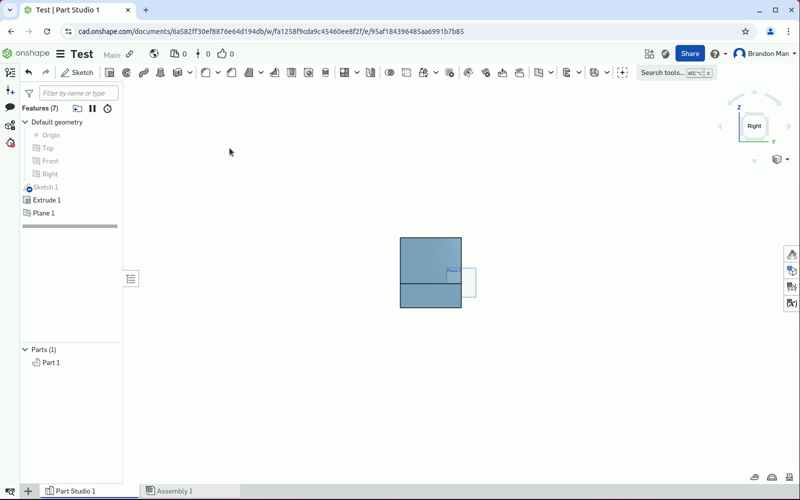
key(shift+s)
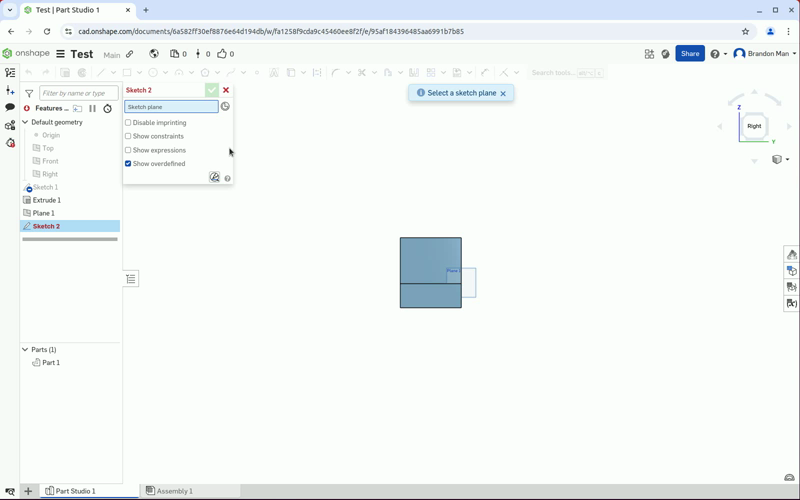
mouse_move(73, 215)
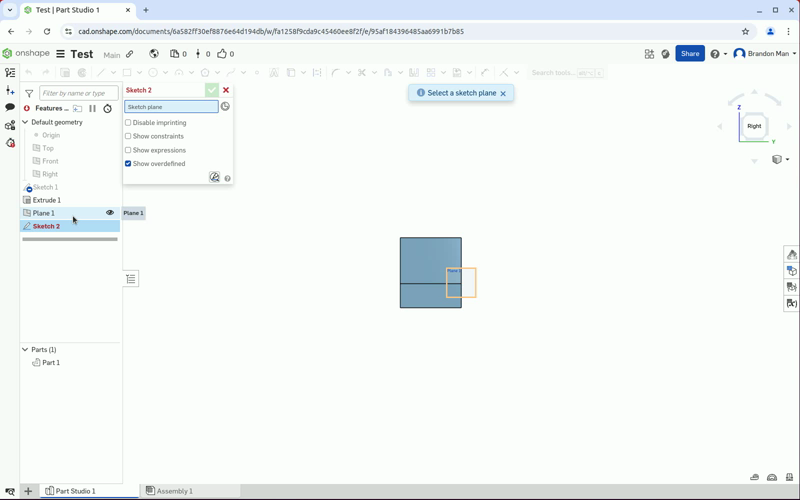
click(73, 215)
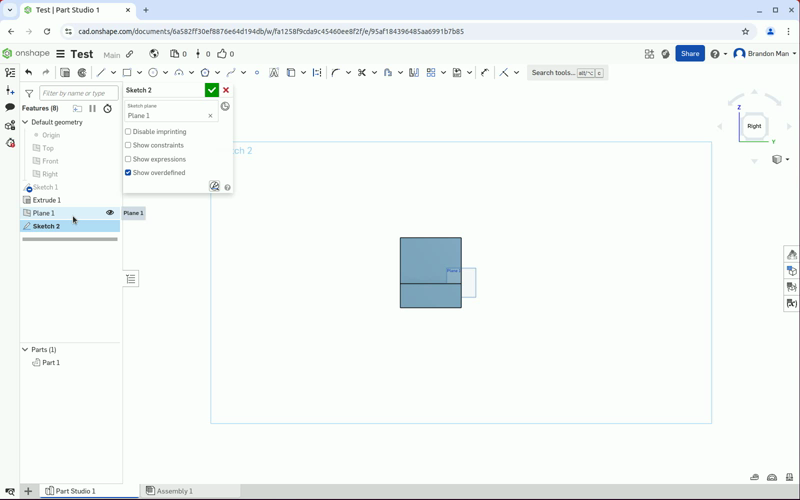
mouse_move(73, 352)
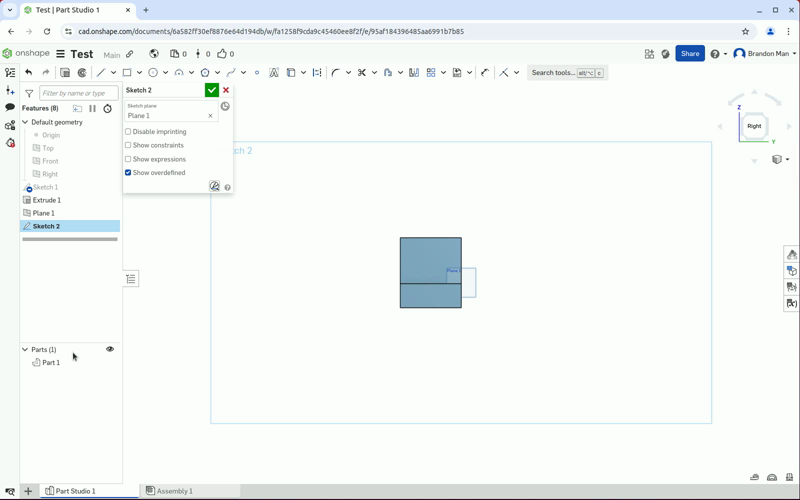
key(y)
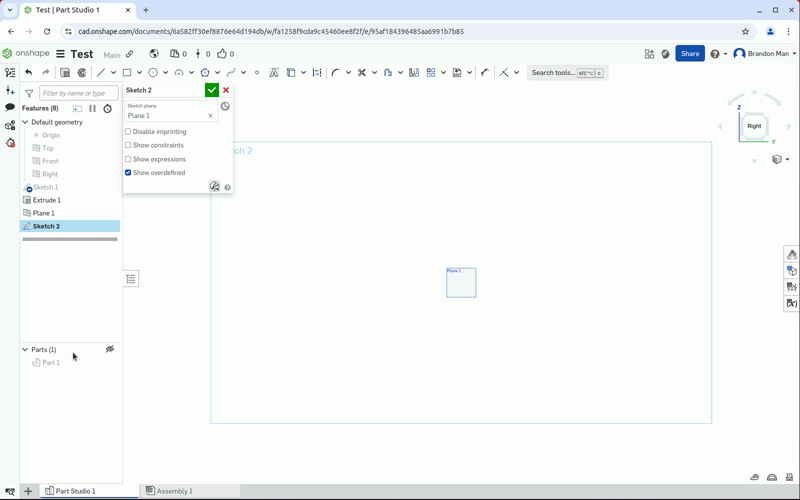
key(l)
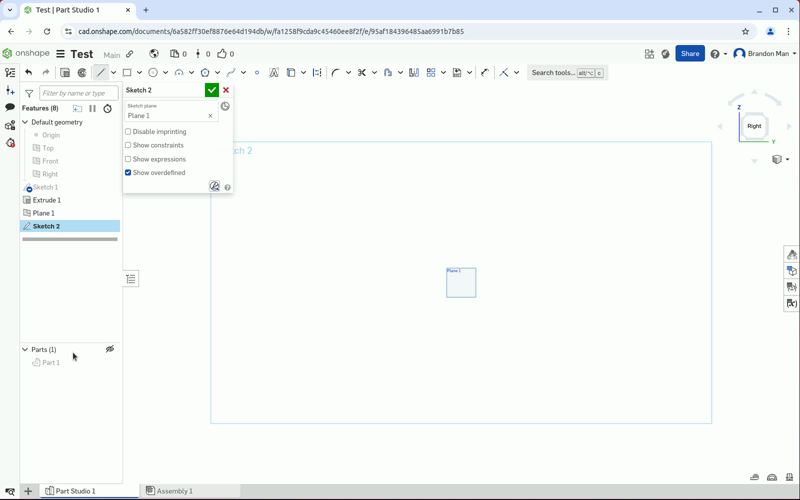
key_down(shift)
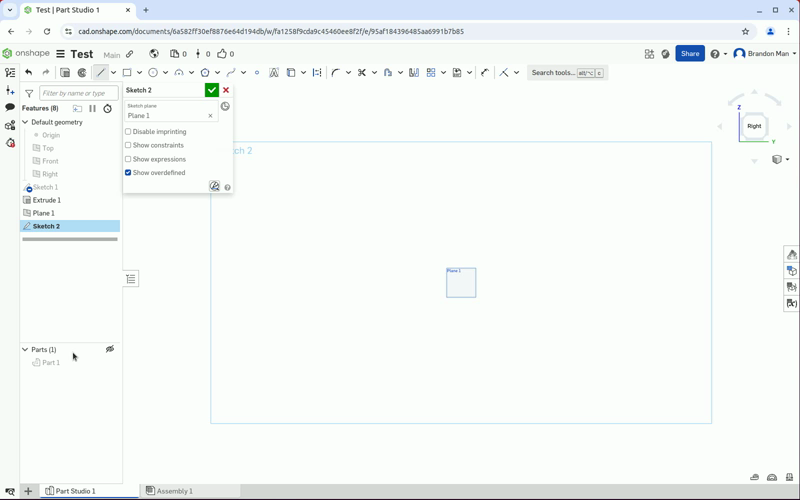
mouse_move(444, 282)
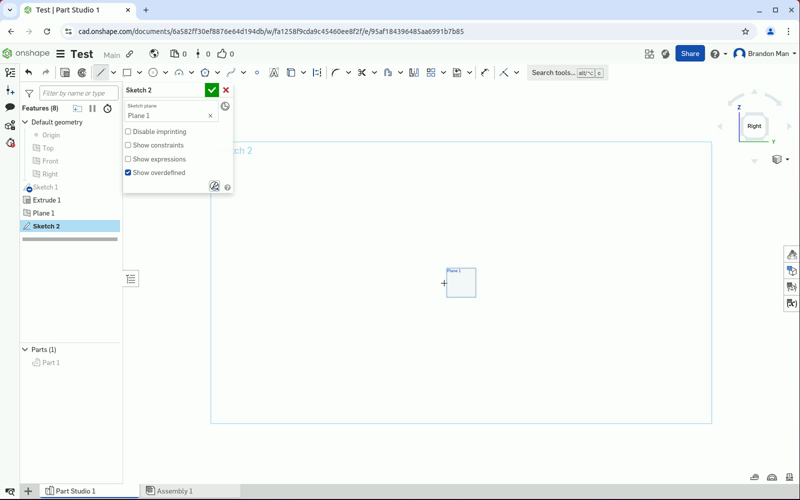
click(444, 282)
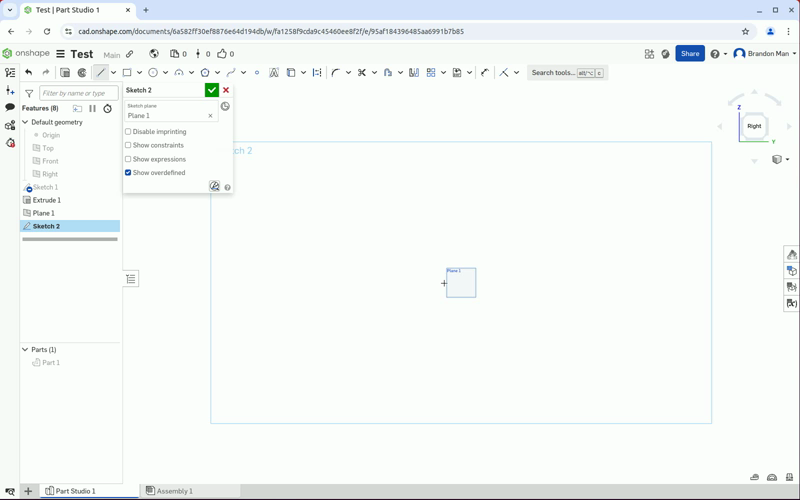
key_up(shift)
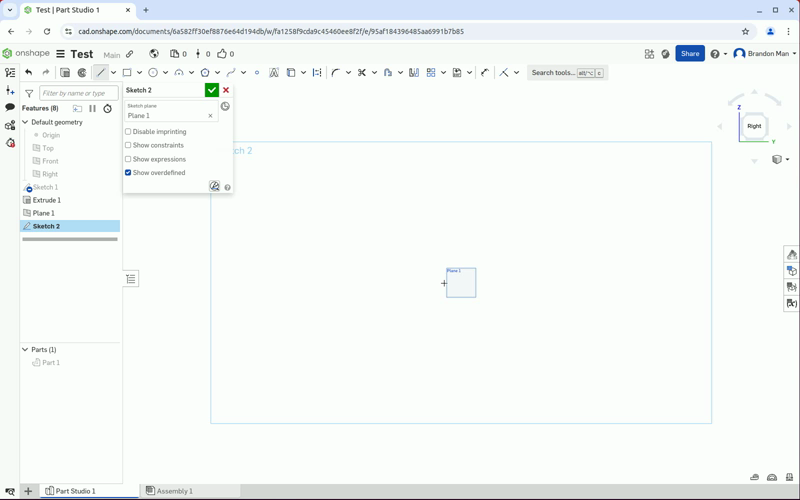
key_down(shift)
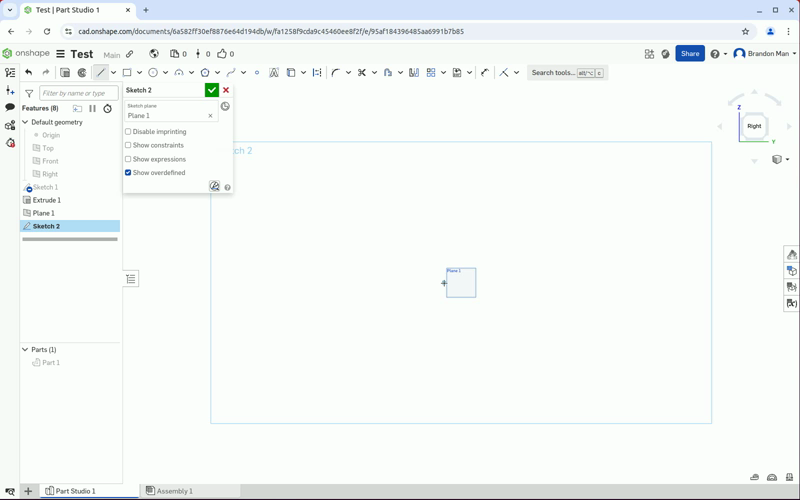
mouse_move(474, 282)
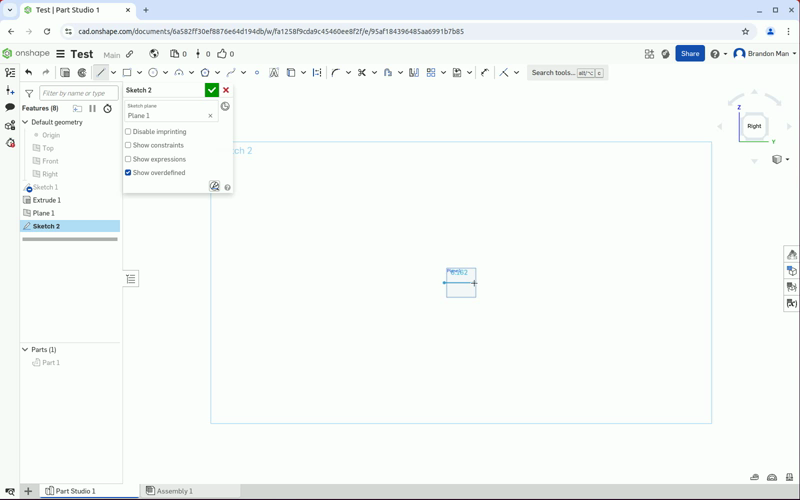
mouse_move(461, 282)
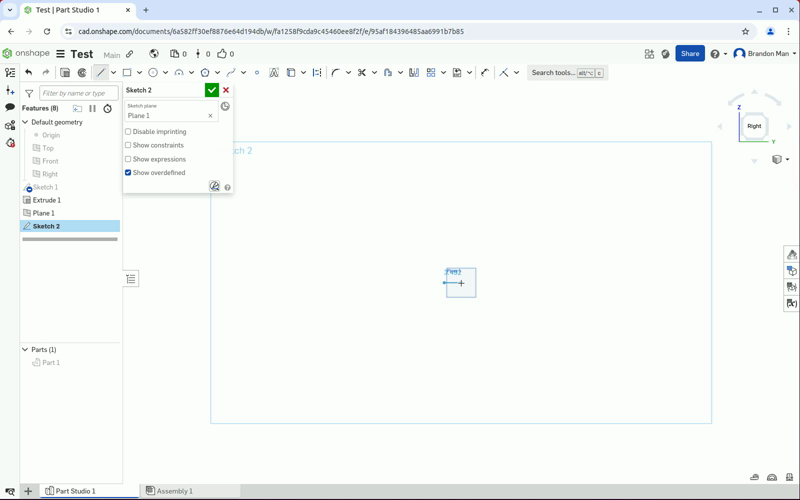
click(461, 282)
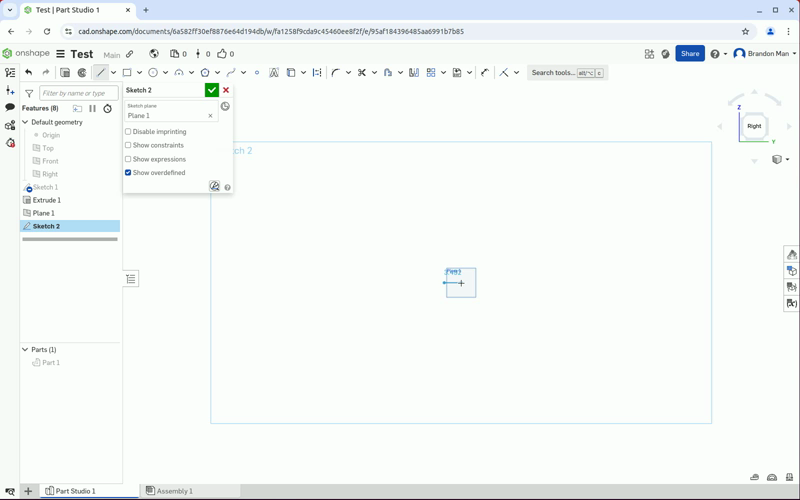
key_up(shift)
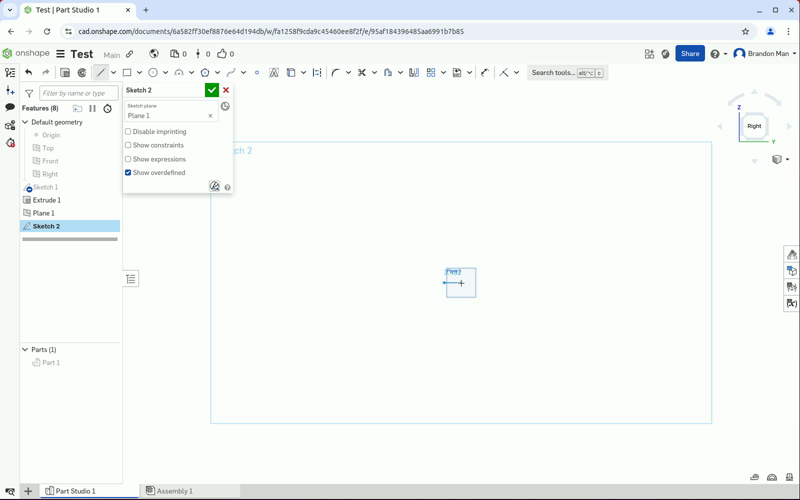
key_down(shift)
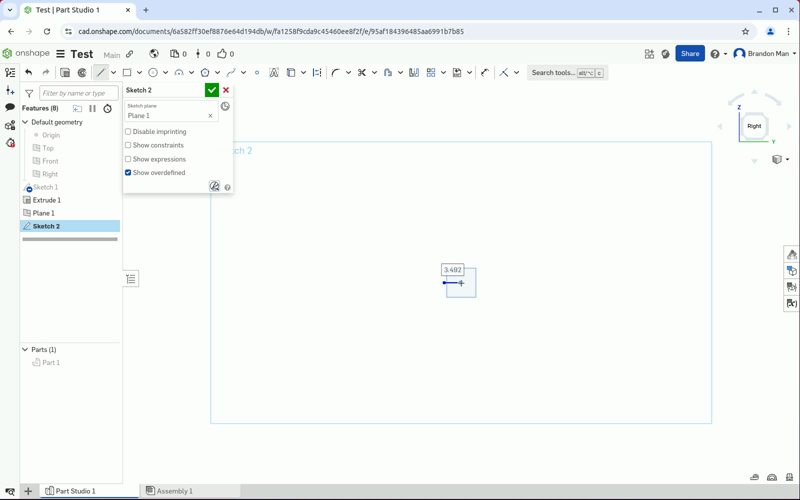
mouse_move(491, 282)
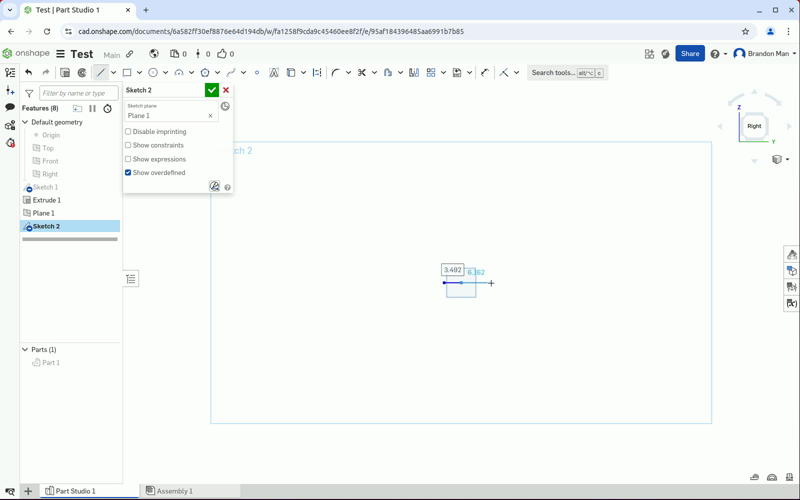
mouse_move(461, 236)
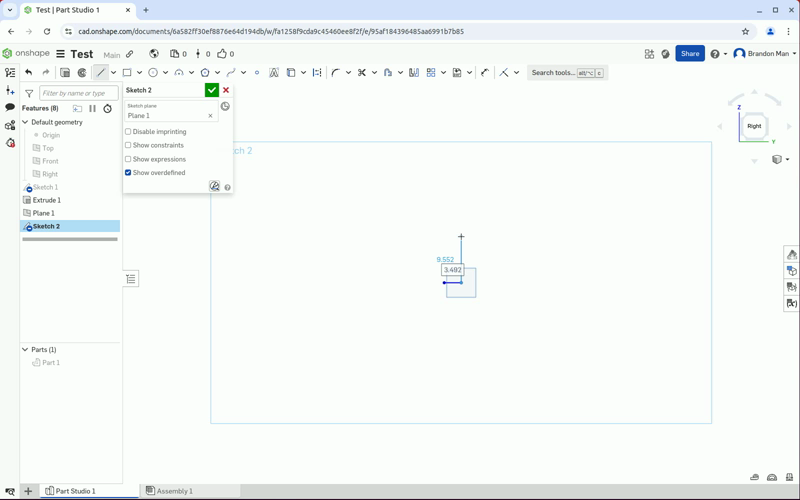
click(461, 236)
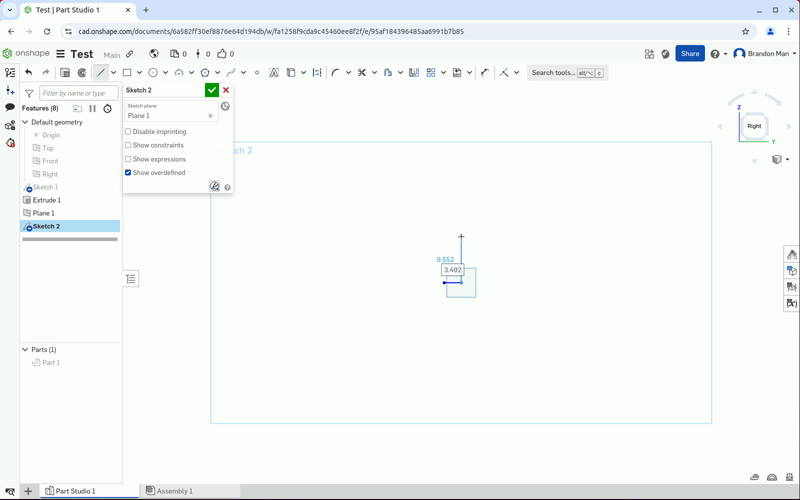
key_up(shift)
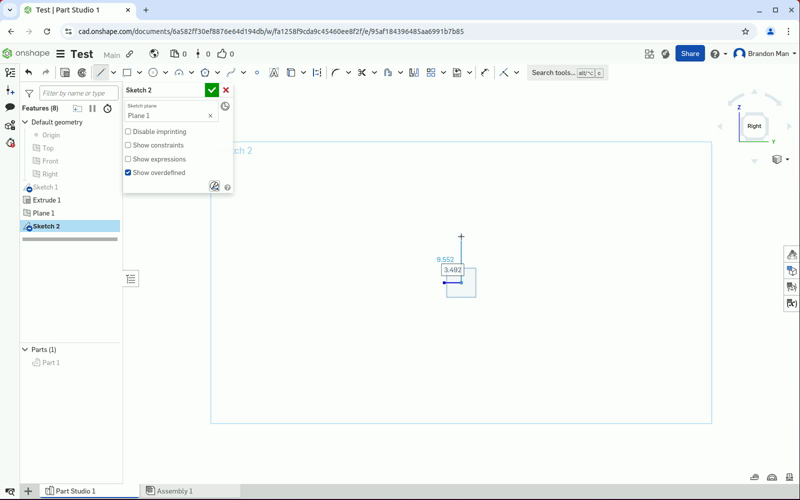
key_down(shift)
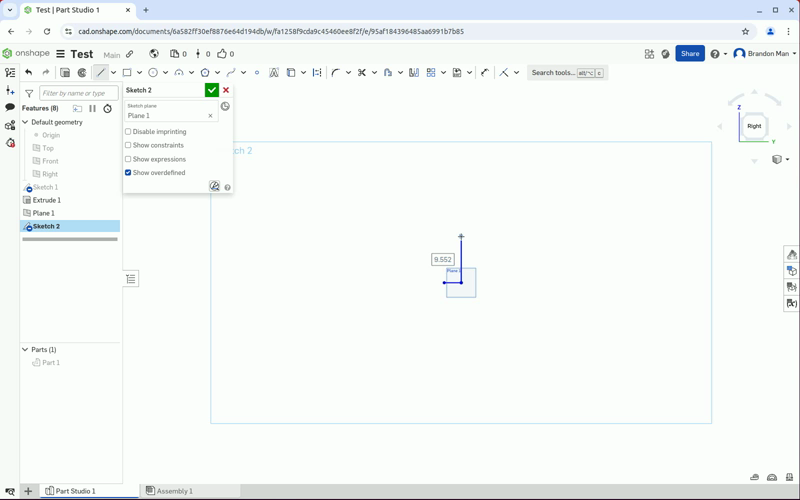
mouse_move(491, 236)
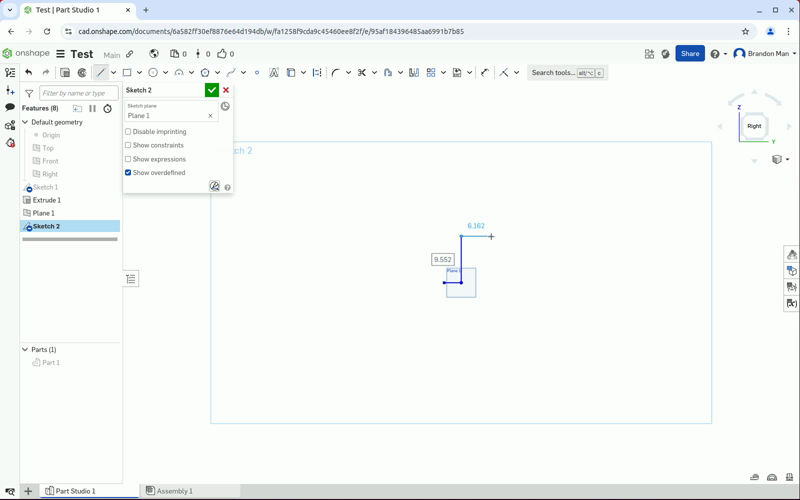
mouse_move(444, 236)
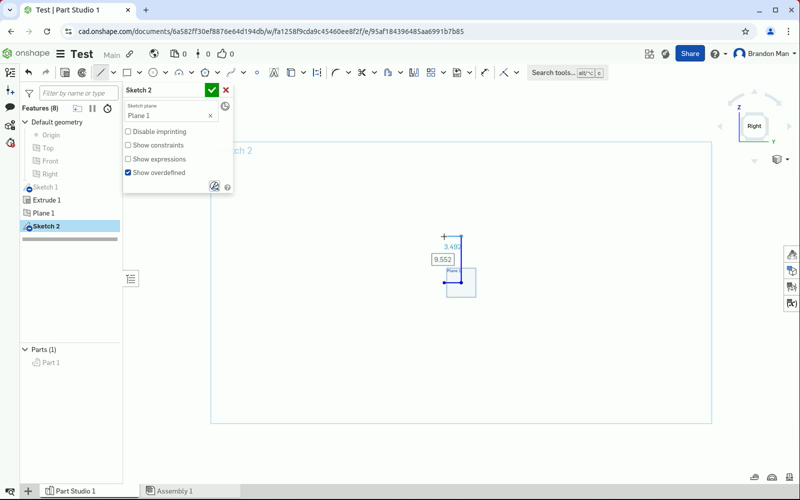
click(444, 236)
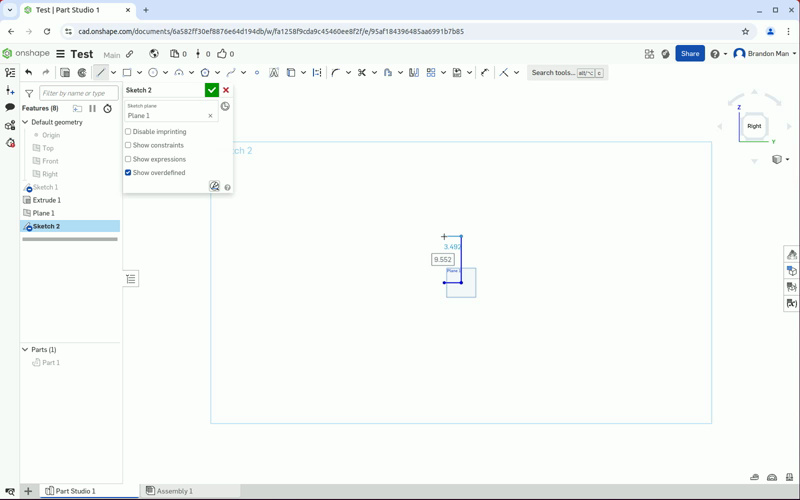
key_up(shift)
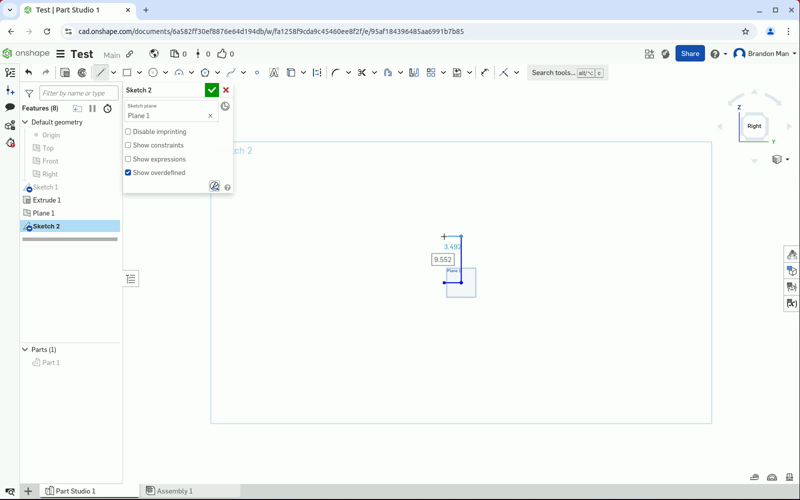
mouse_move(474, 236)
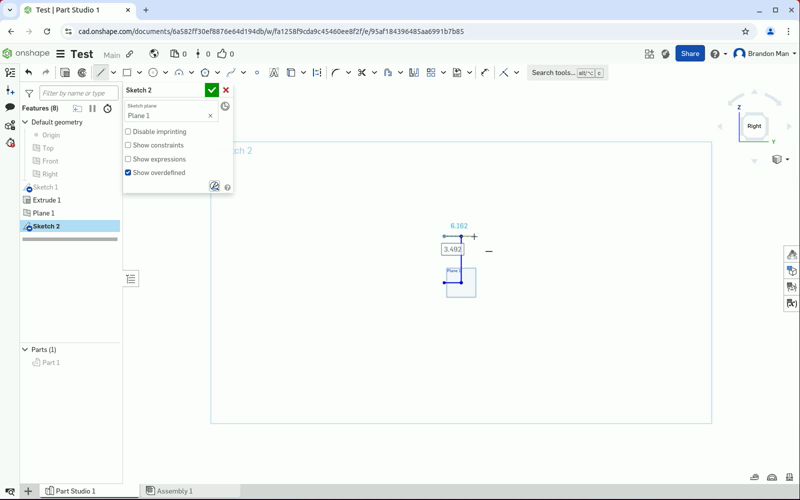
key_down(shift)
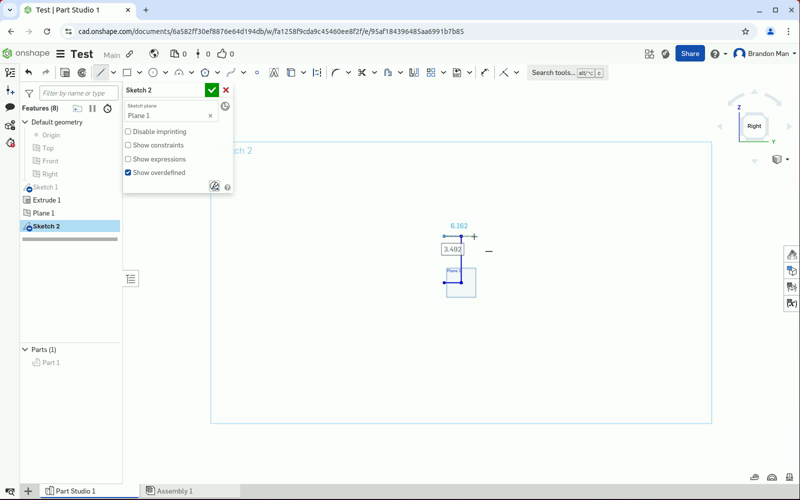
mouse_move(444, 282)
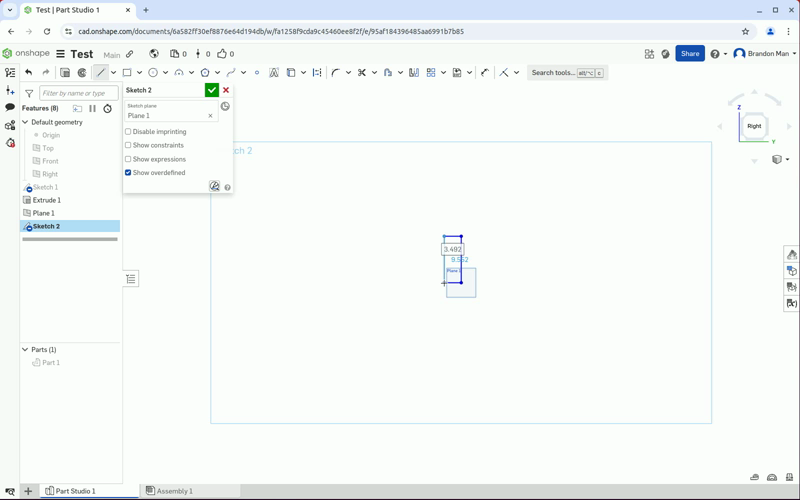
key_up(shift)
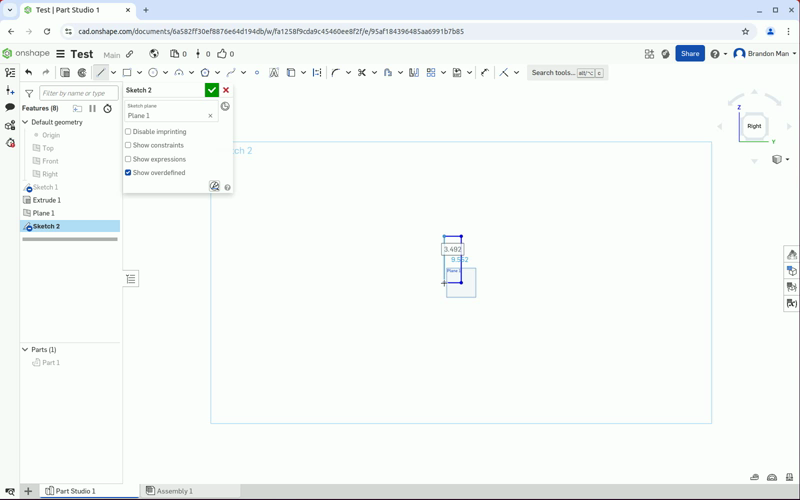
click(444, 282)
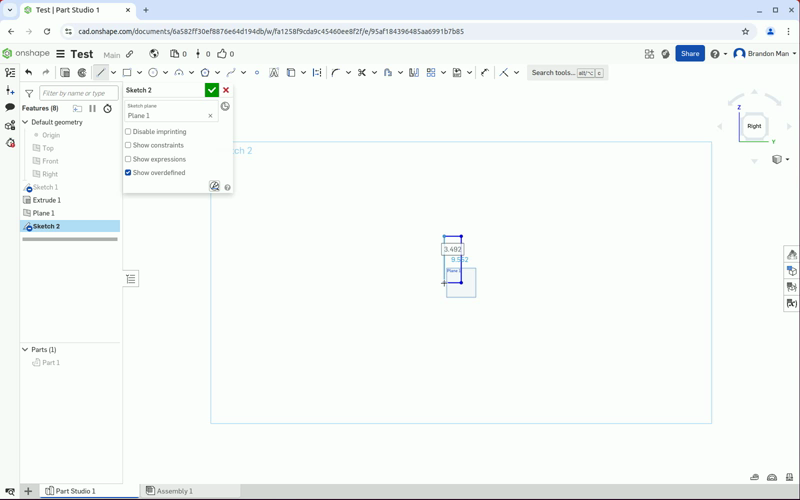
key(esc)
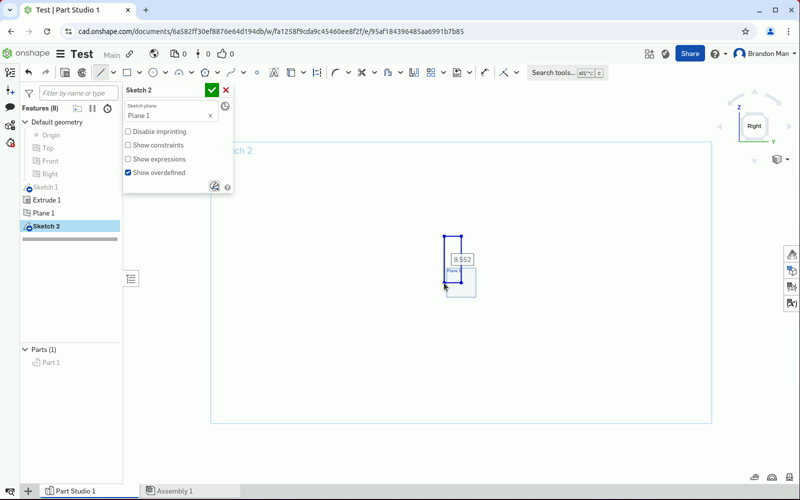
mouse_move(460, 268)
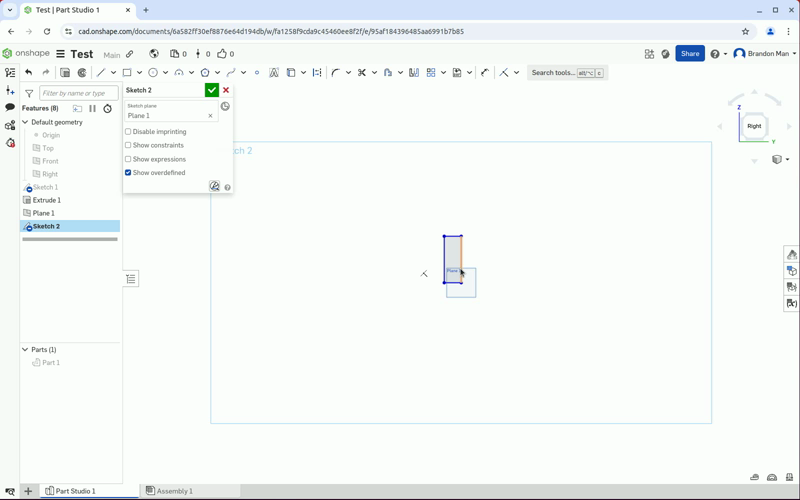
scroll(6)
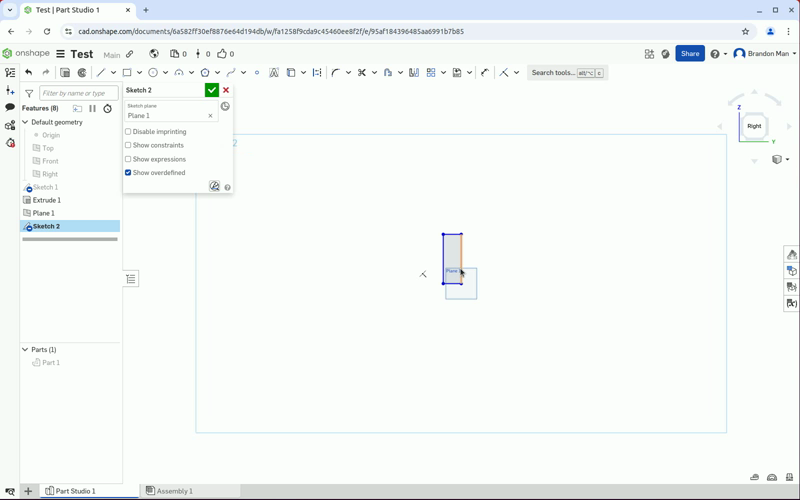
scroll(6)
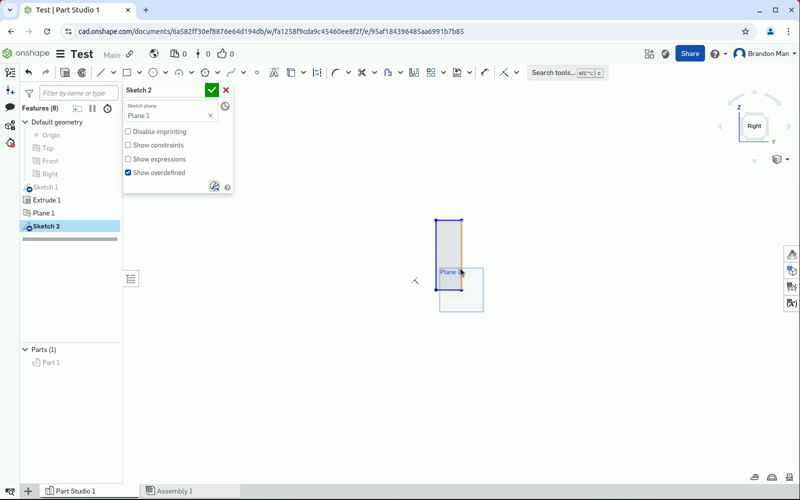
scroll(6)
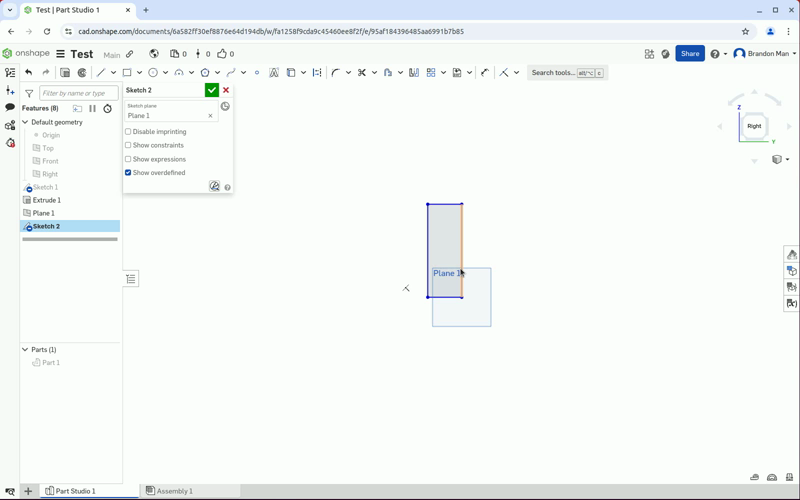
scroll(6)
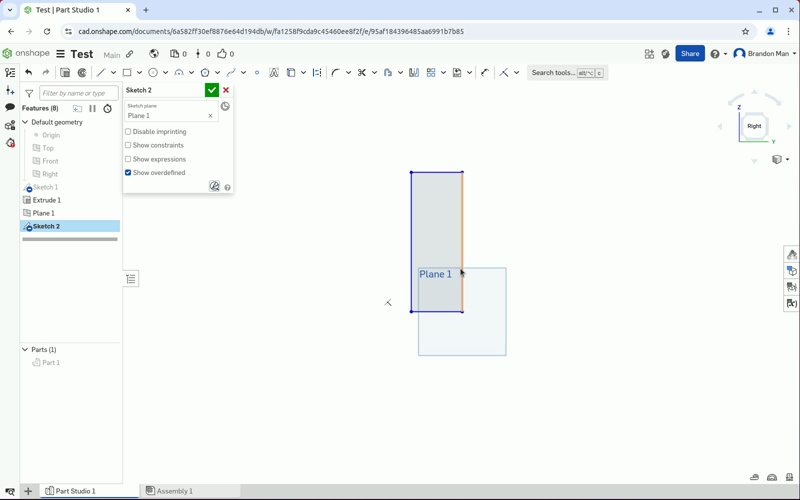
scroll(6)
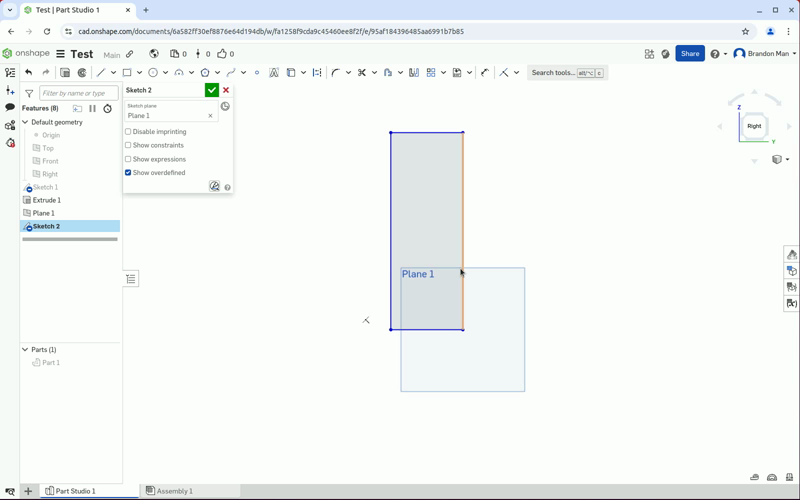
scroll(6)
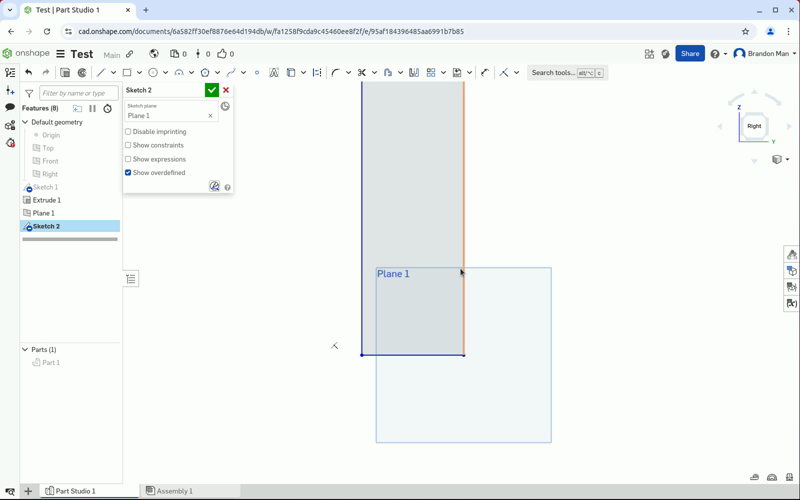
scroll(6)
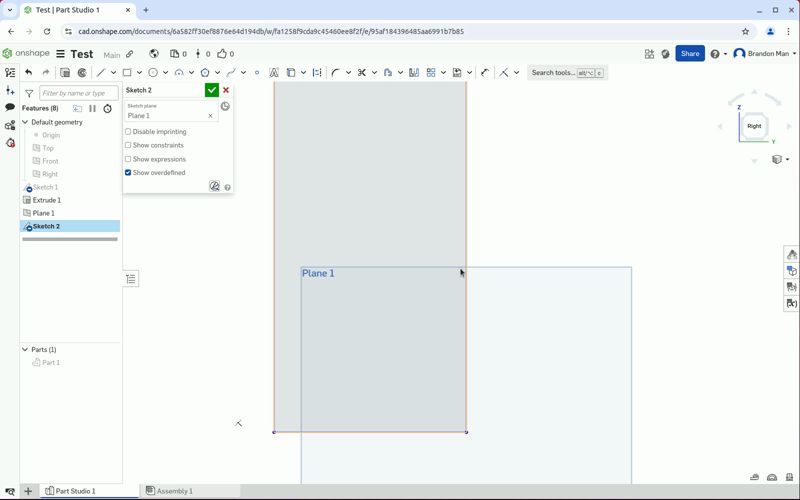
click(460, 268)
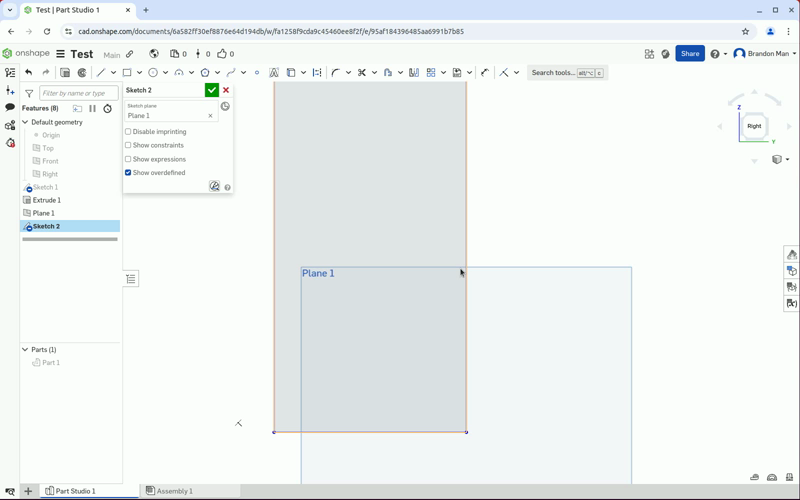
scroll(-6)
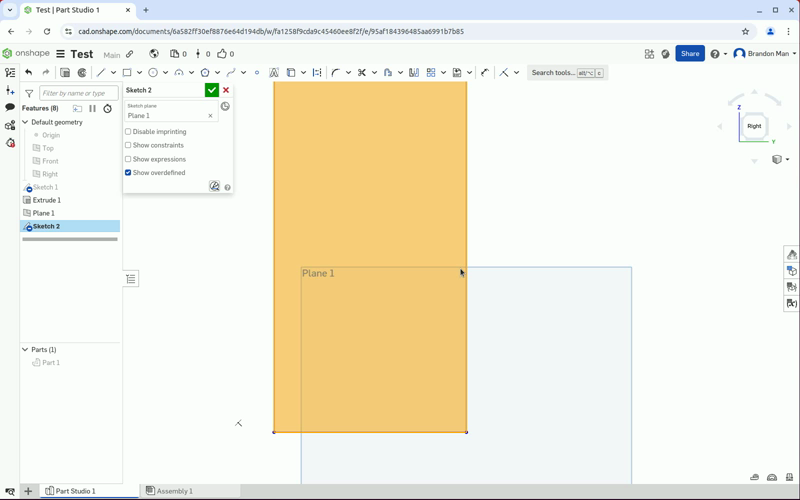
scroll(-6)
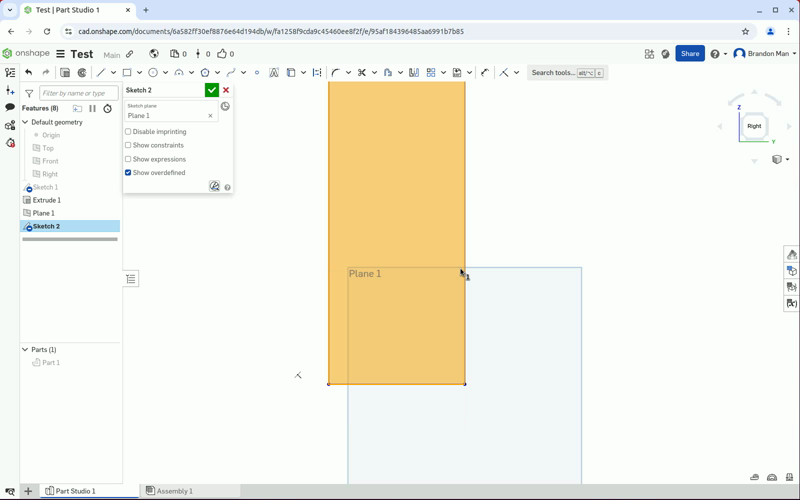
scroll(-6)
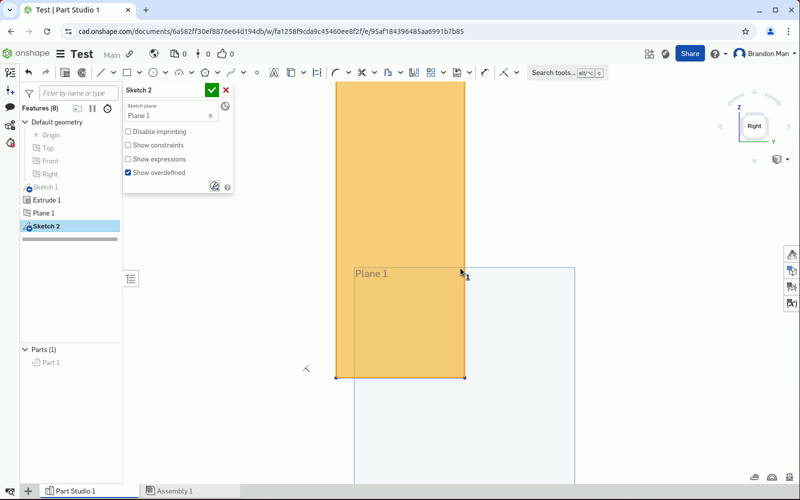
scroll(-6)
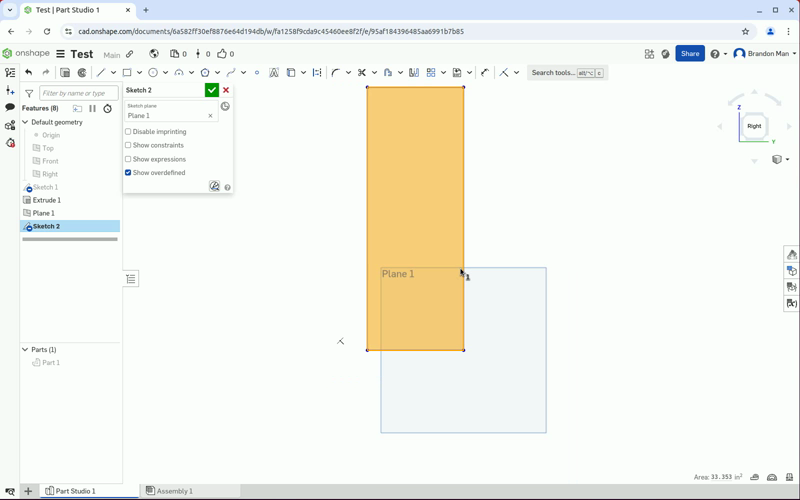
scroll(-6)
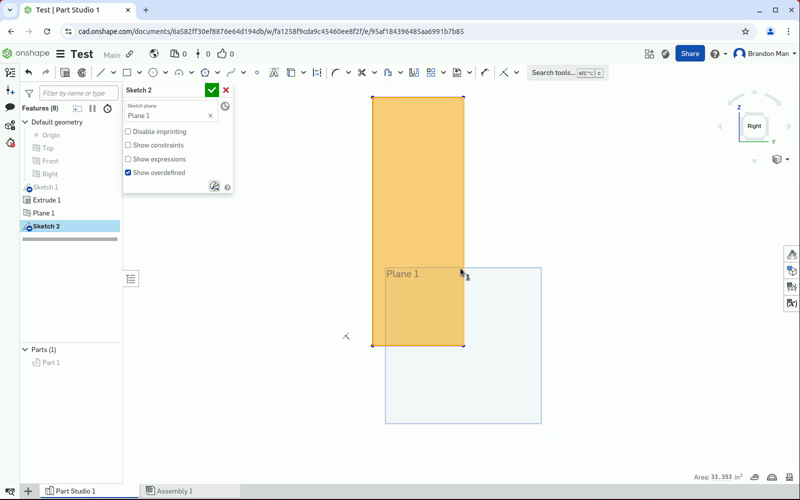
scroll(-6)
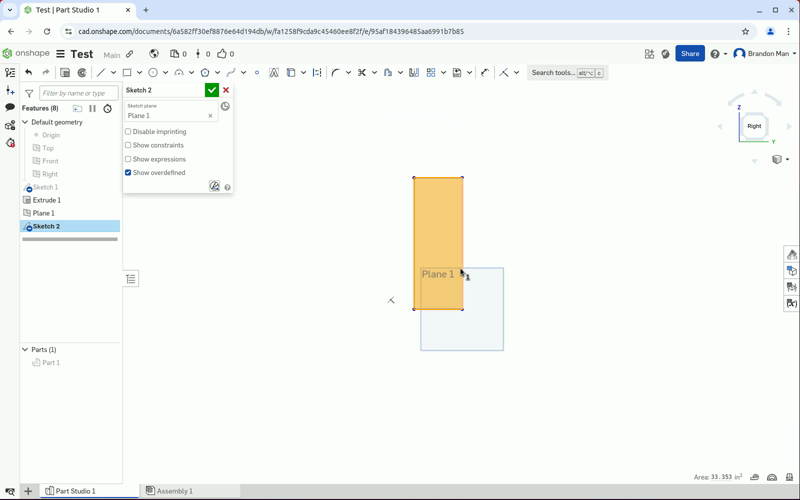
scroll(-6)
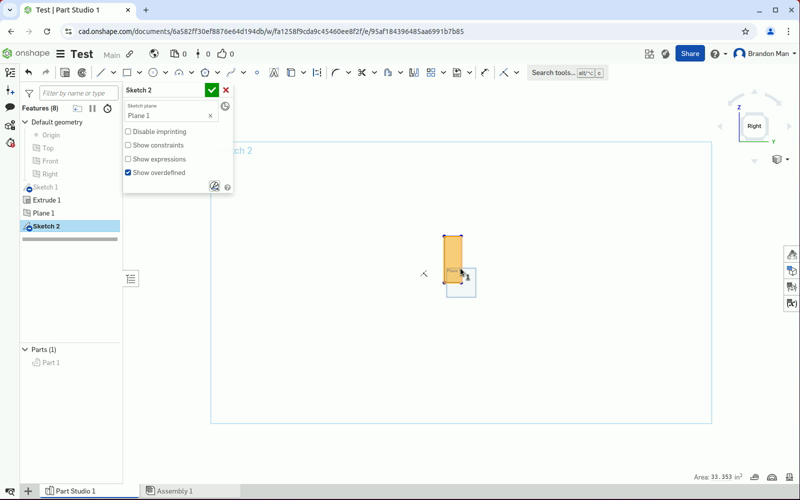
mouse_move(73, 352)
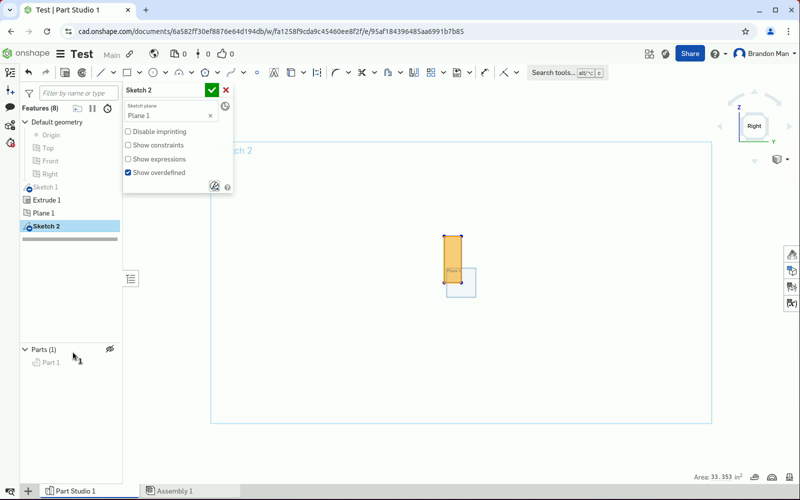
key(shift+y)
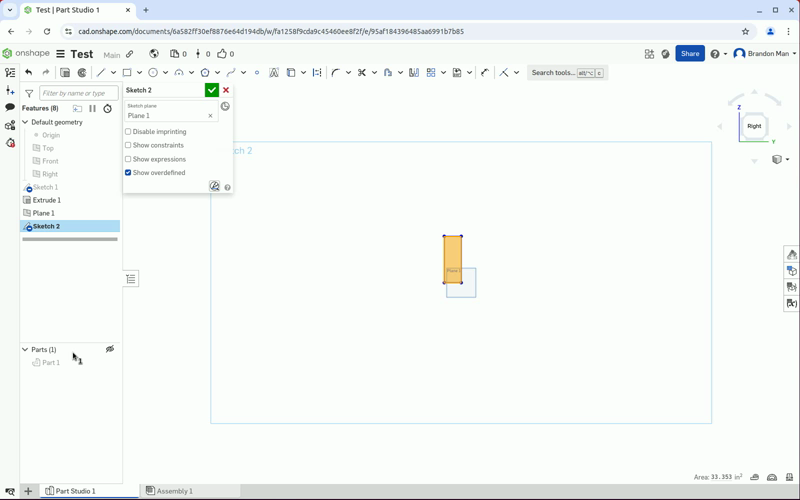
key(shift+e)
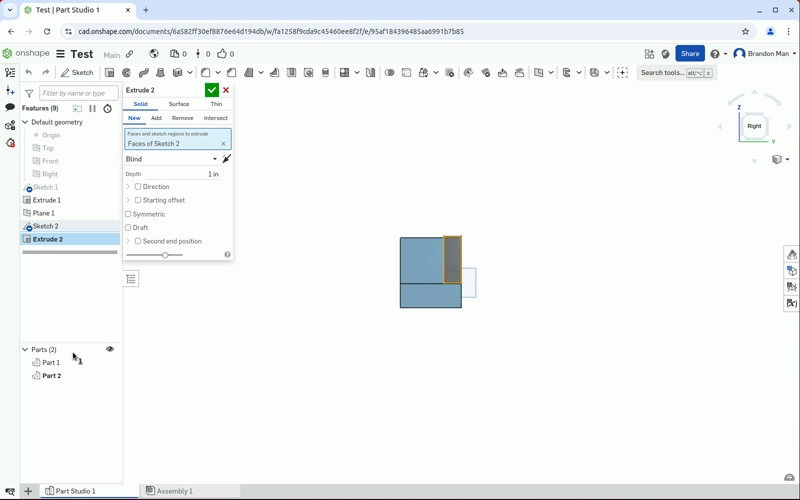
mouse_move(143, 106)
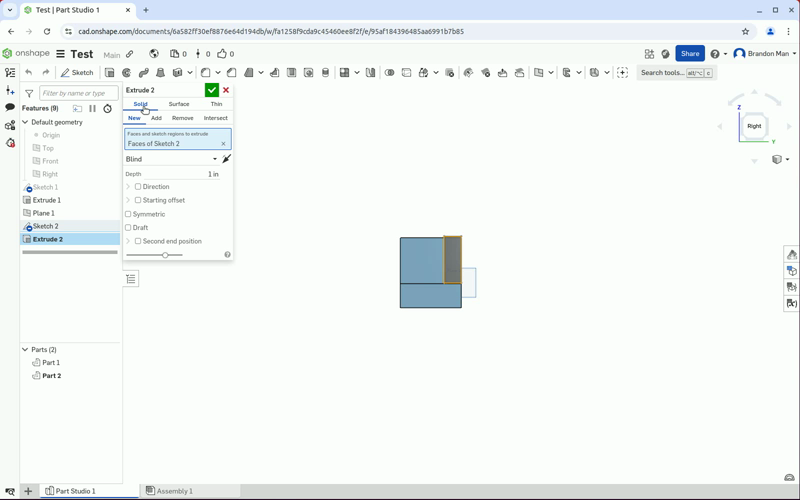
click(143, 106)
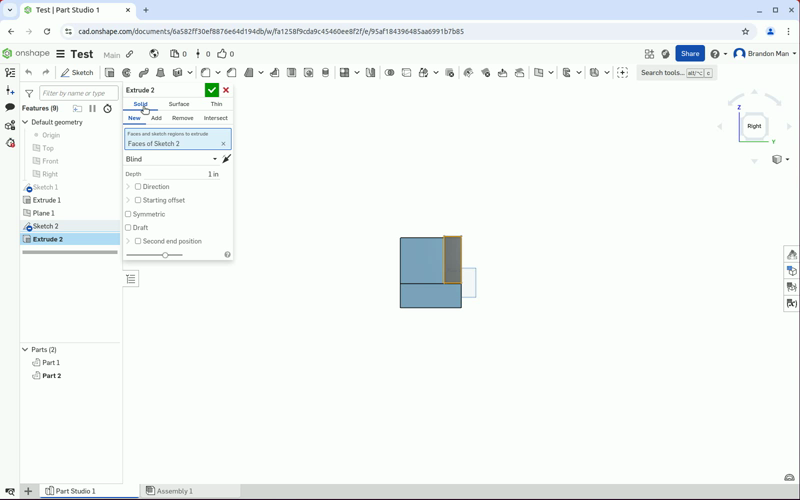
mouse_move(137, 120)
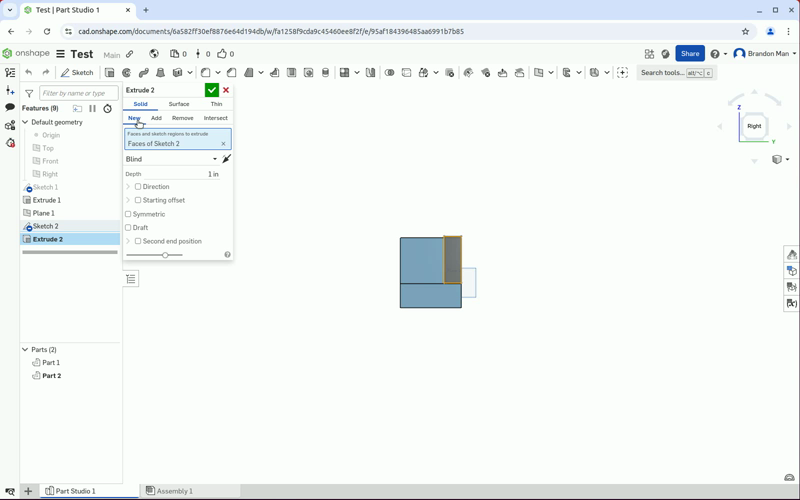
click(137, 120)
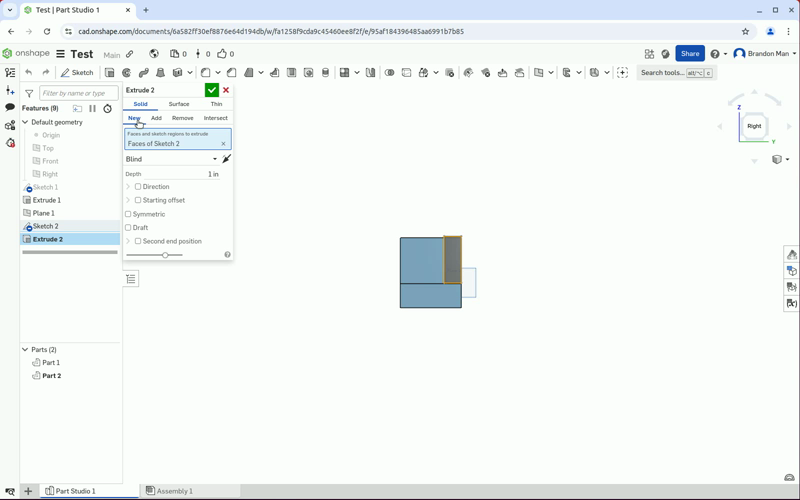
key(tab, 4)
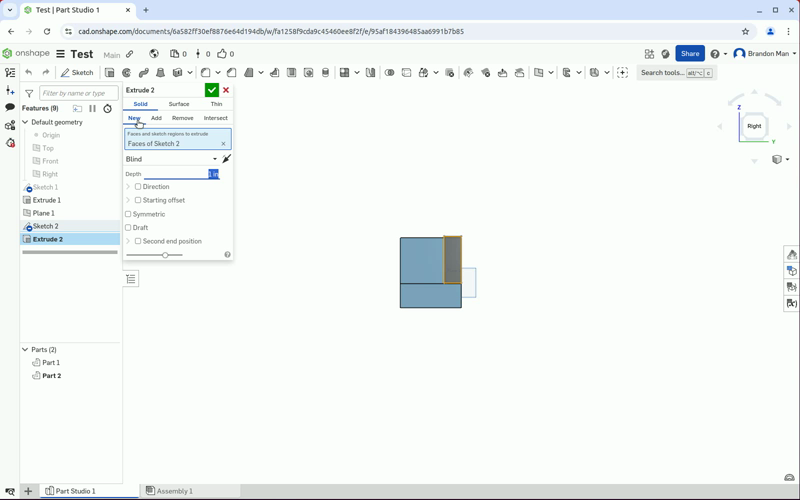
text(5.055)
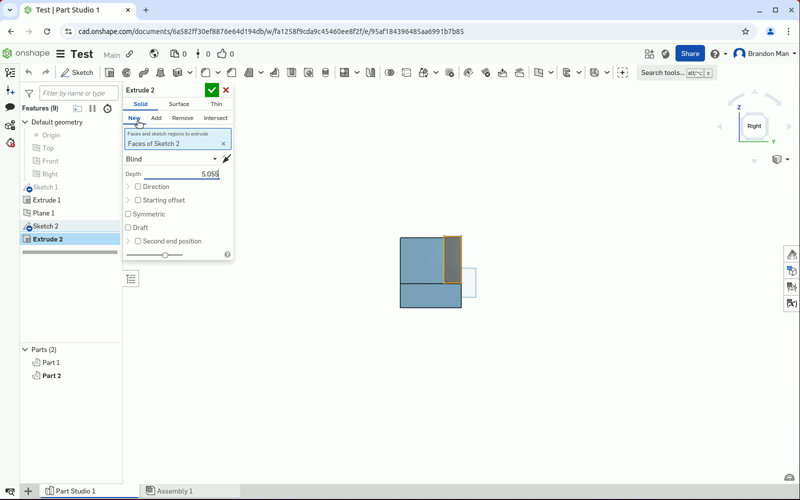
key(enter)
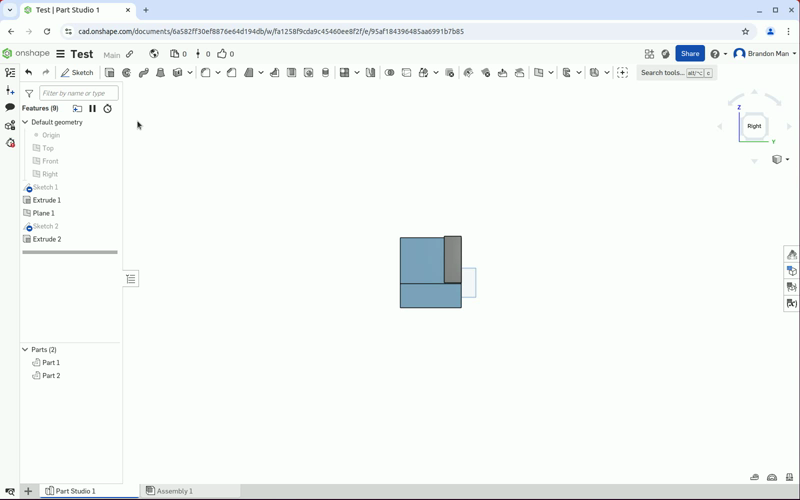
key(shift+h)
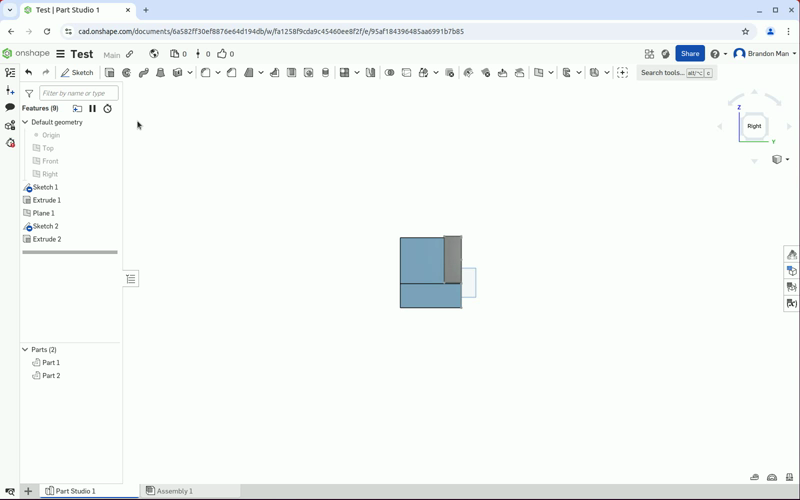
key(shift+h)
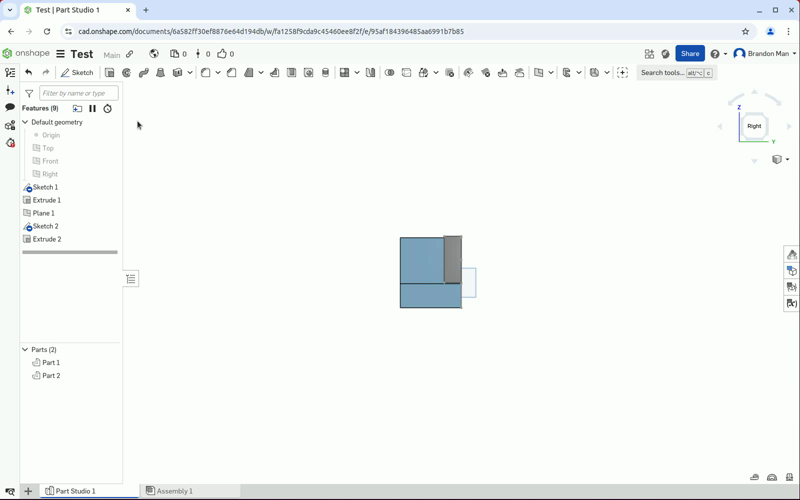
key(shift+7)
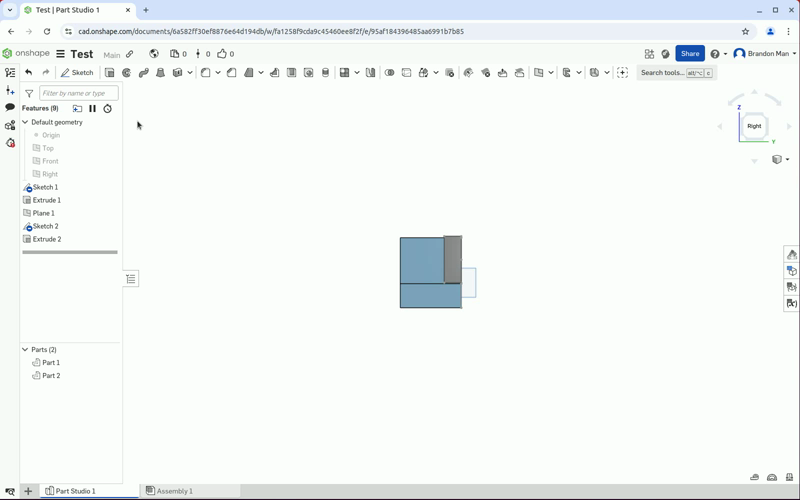
key(right, 2)
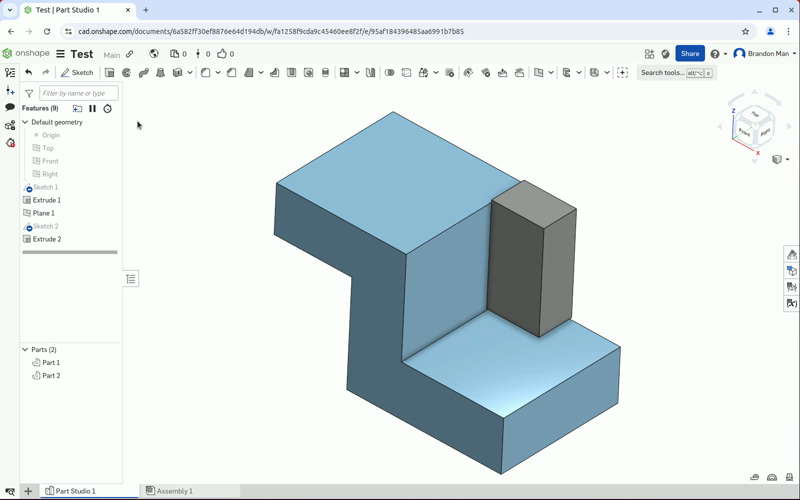
key(down, 2)
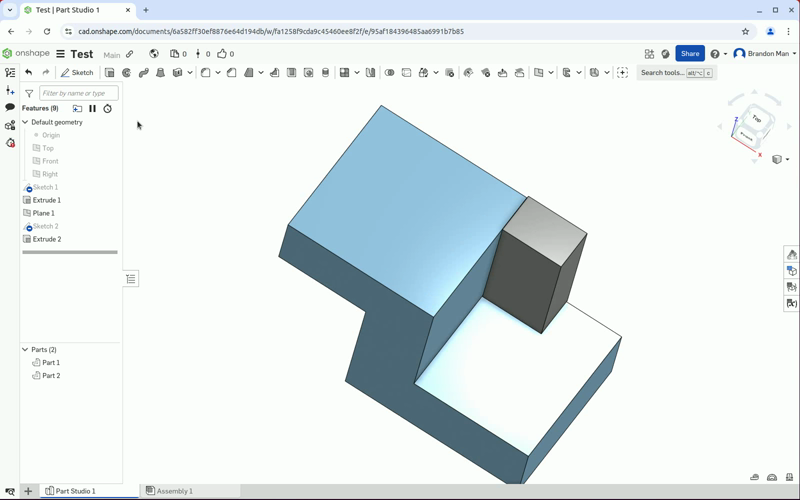
key(up, 2)
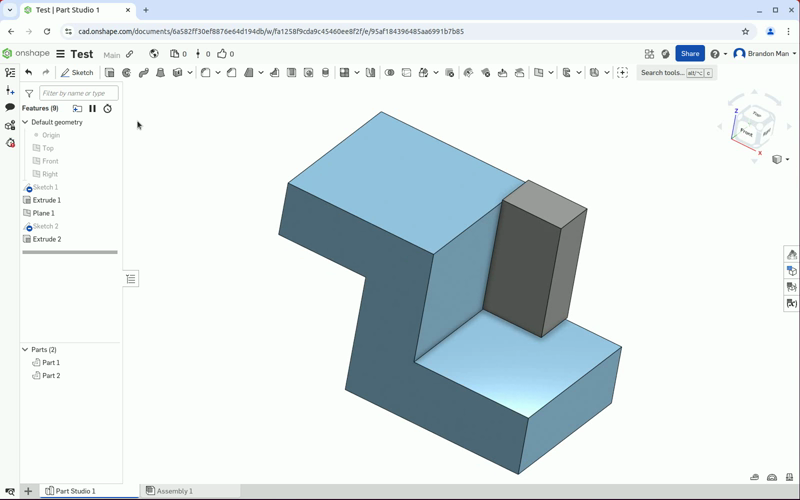
key(left, 2)
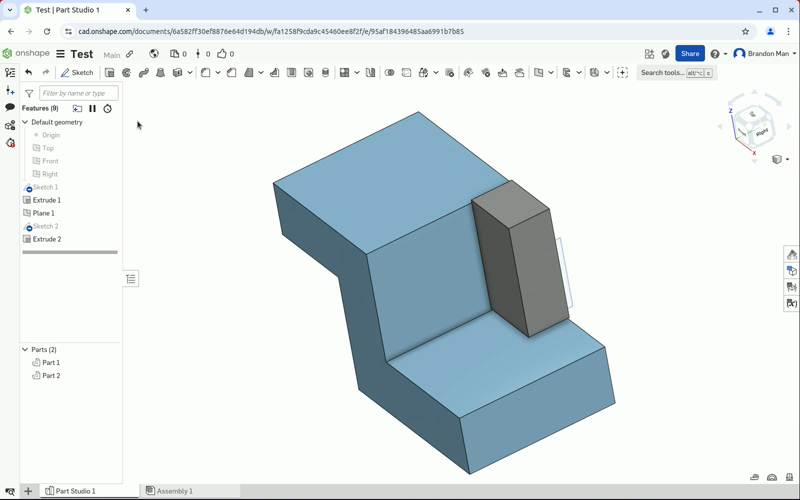
mouse_move(73, 189)
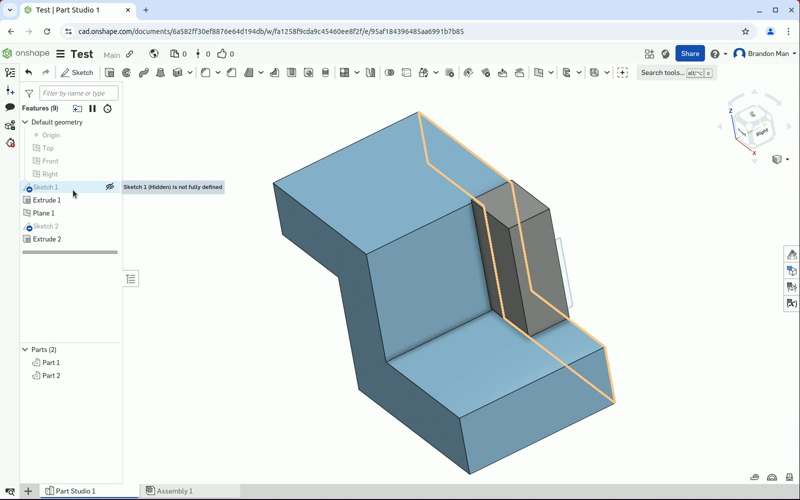
click(73, 189)